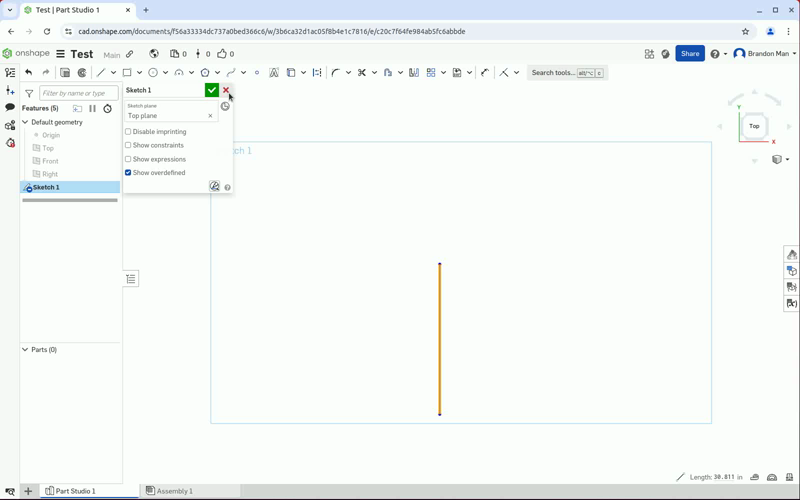
key(shift+h)
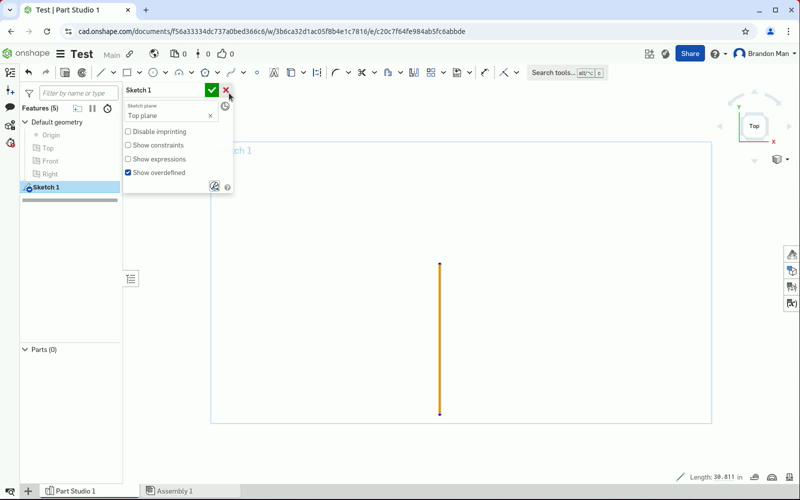
key(shift+s)
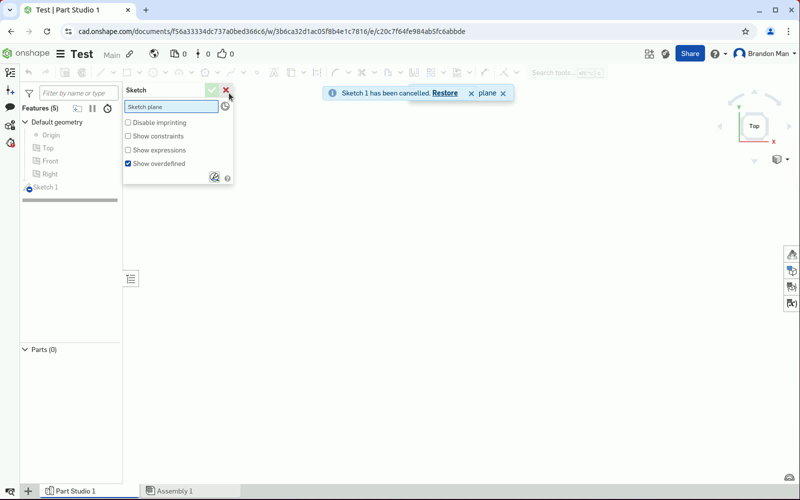
mouse_move(73, 150)
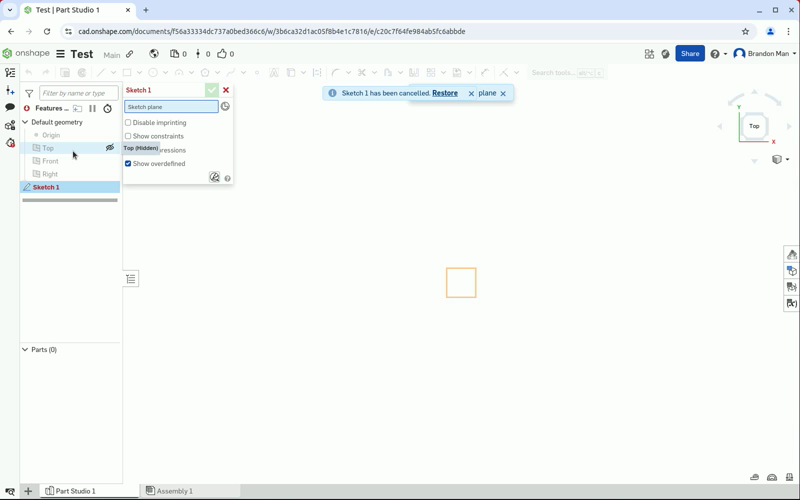
click(73, 150)
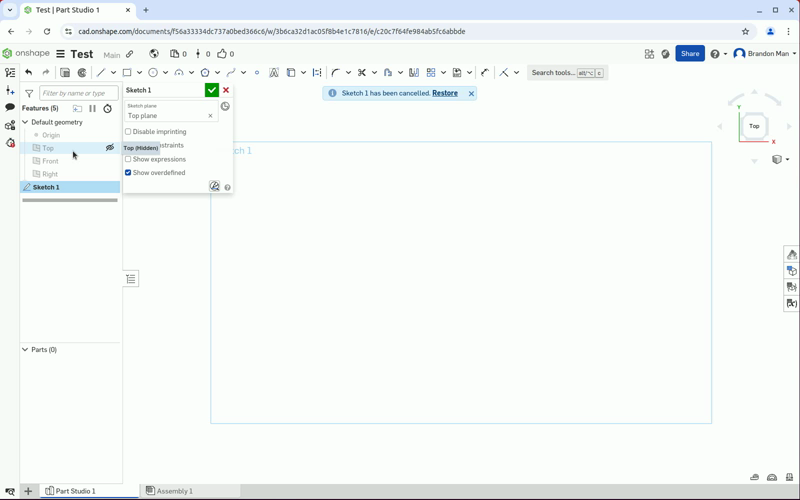
mouse_move(73, 352)
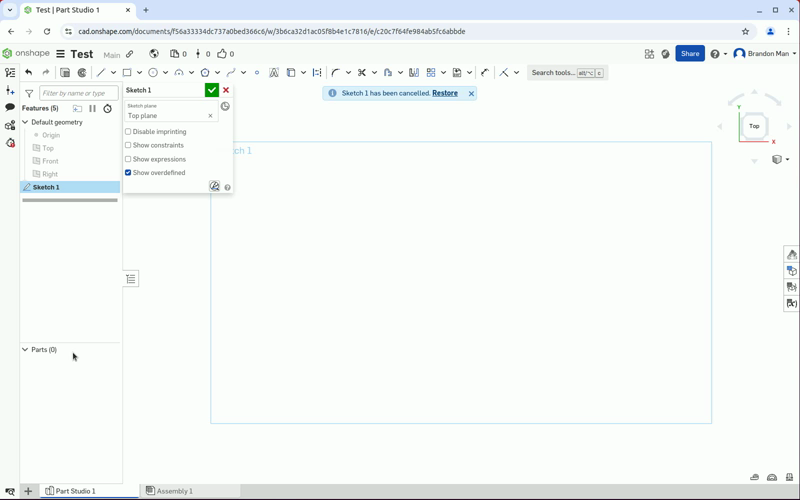
key(y)
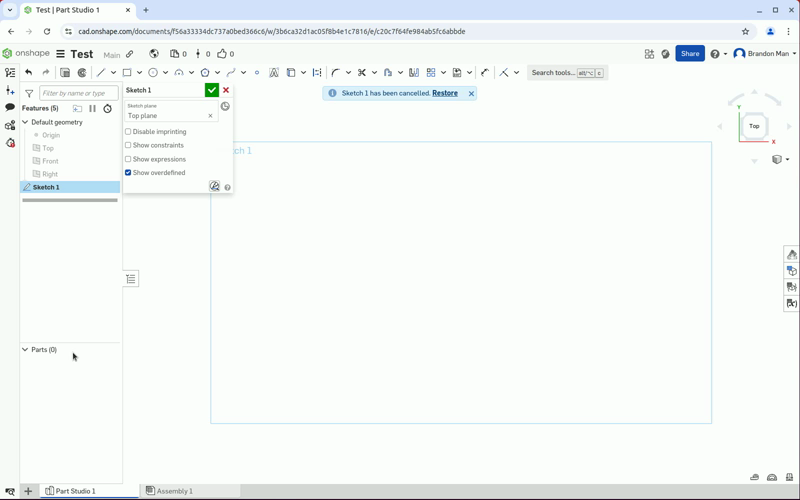
key(l)
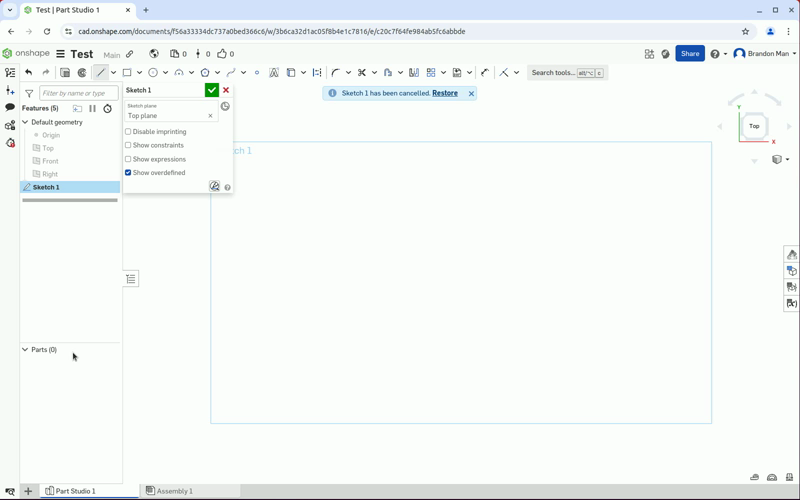
key_down(shift)
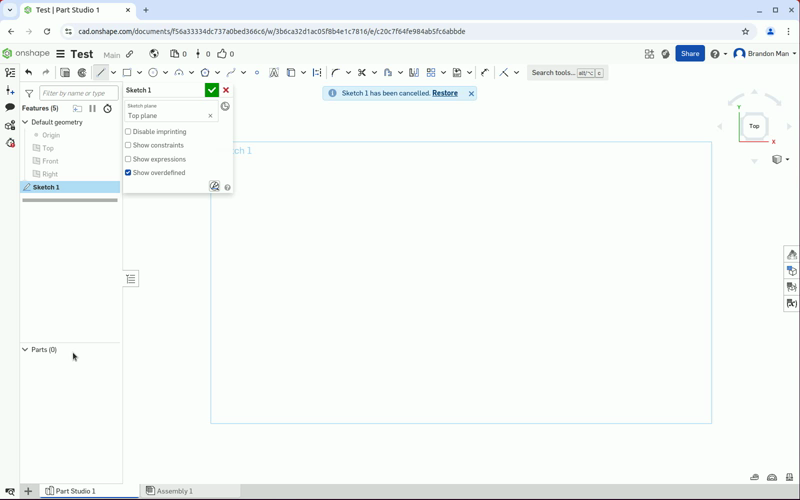
mouse_move(348, 357)
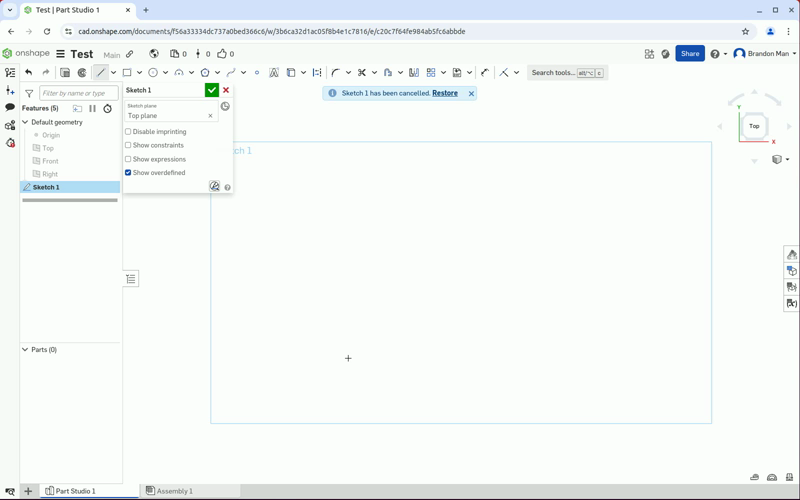
click(348, 357)
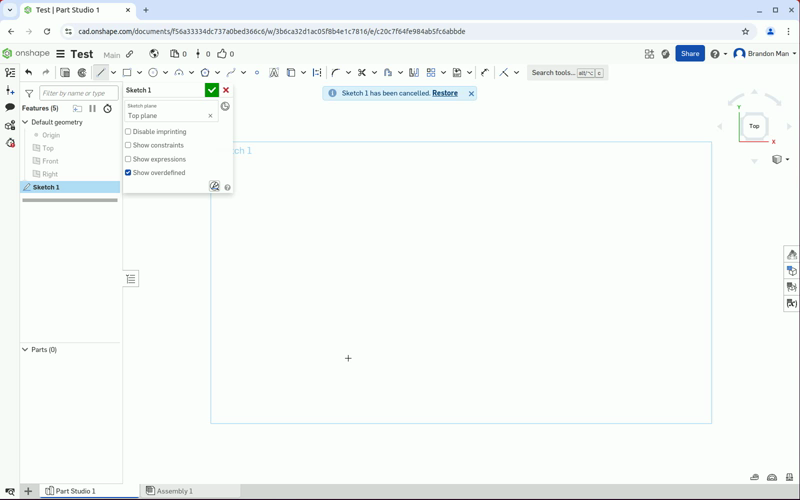
key_up(shift)
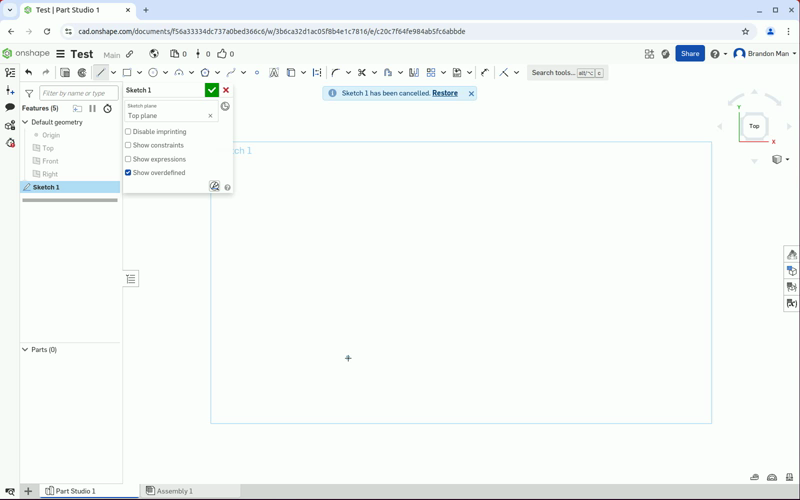
key_down(shift)
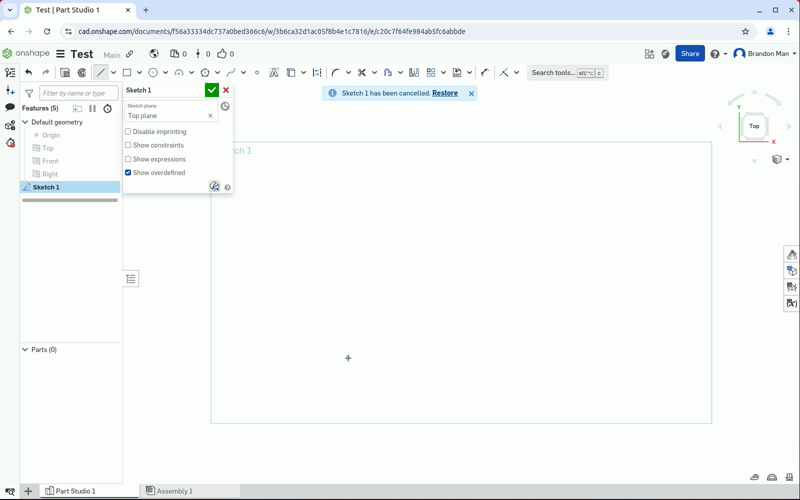
mouse_move(572, 357)
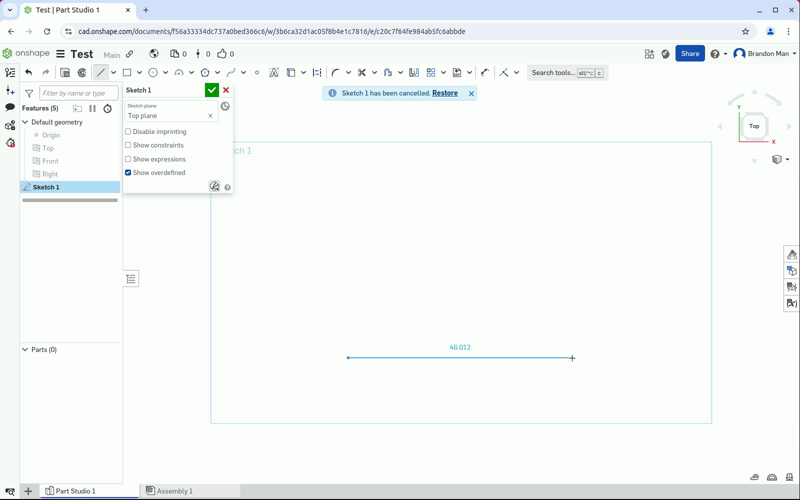
click(572, 357)
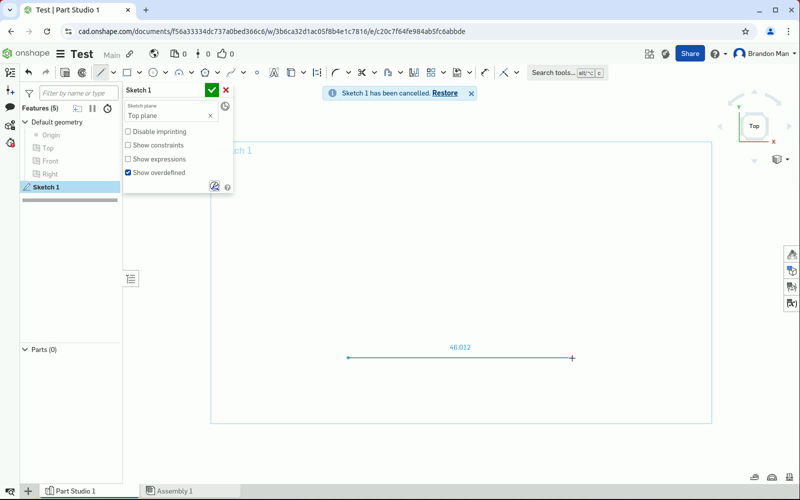
key_up(shift)
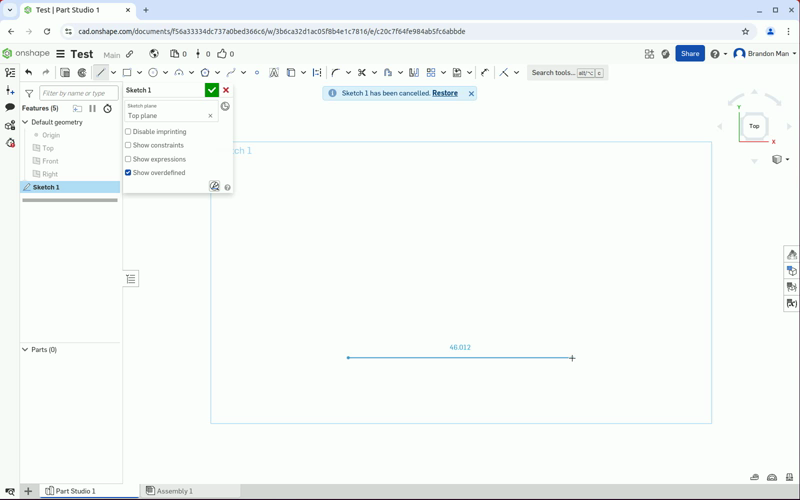
key_down(shift)
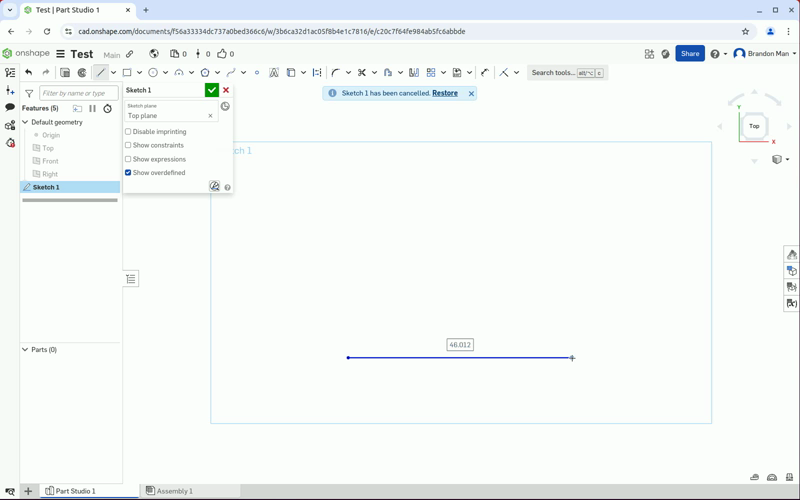
mouse_move(572, 209)
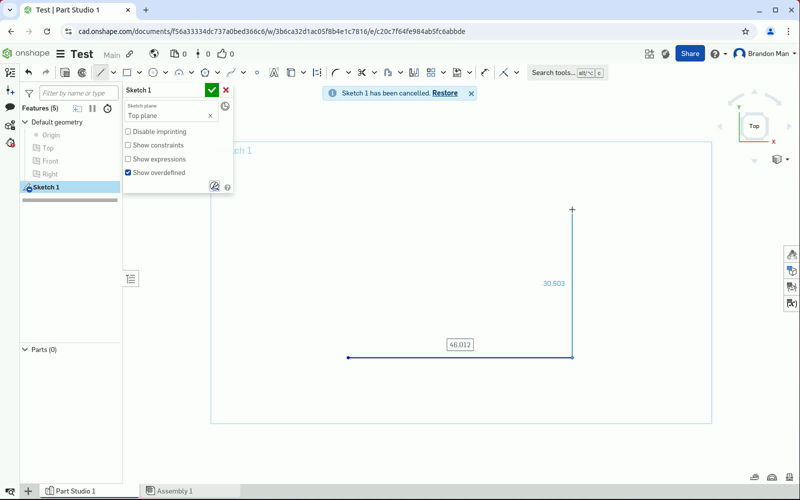
click(572, 209)
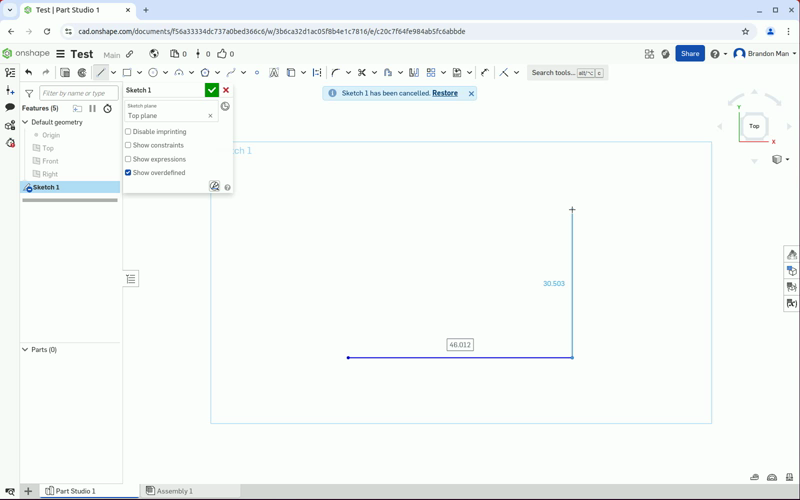
key_up(shift)
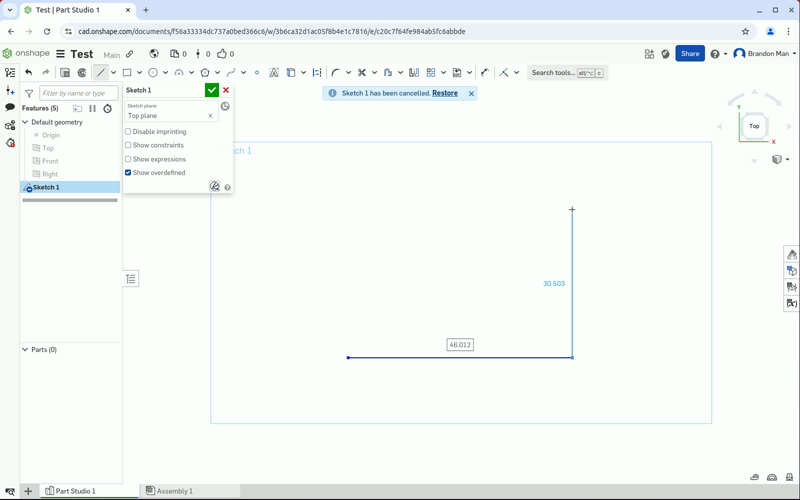
key_down(shift)
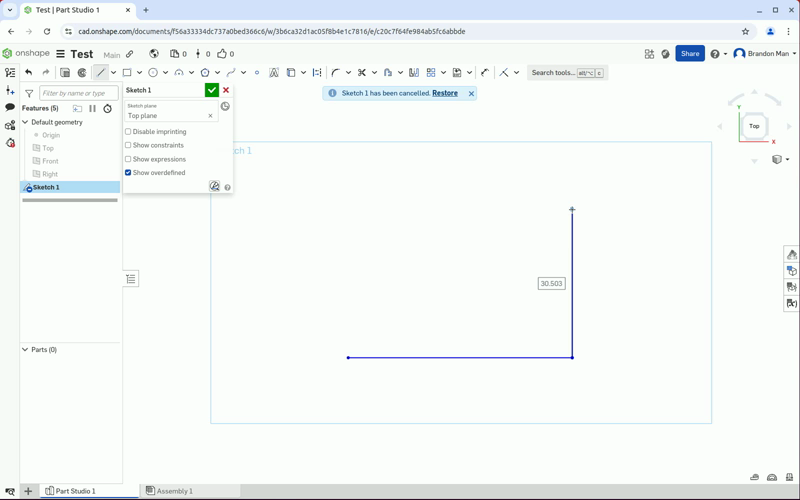
mouse_move(348, 209)
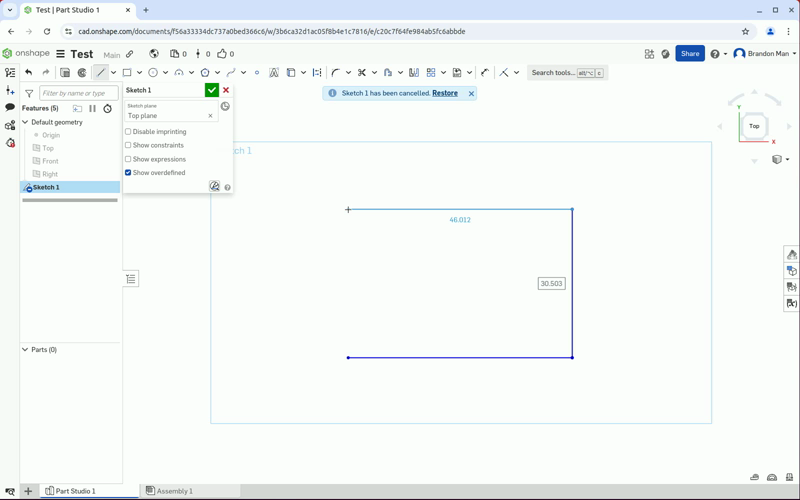
click(348, 209)
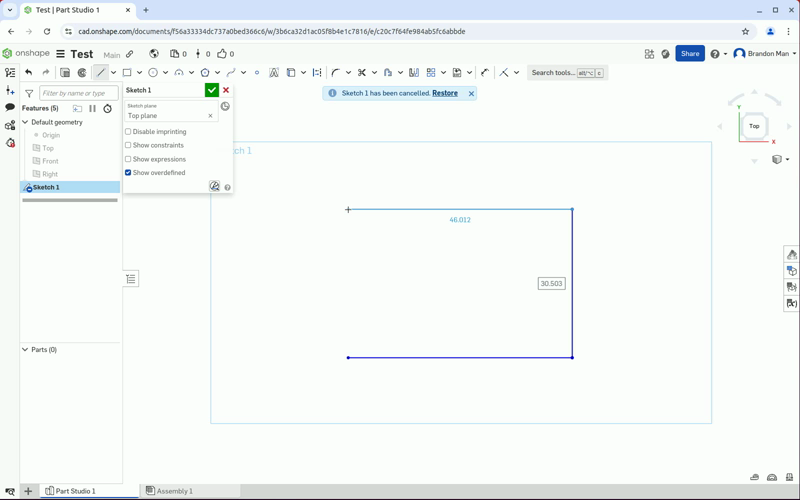
key_up(shift)
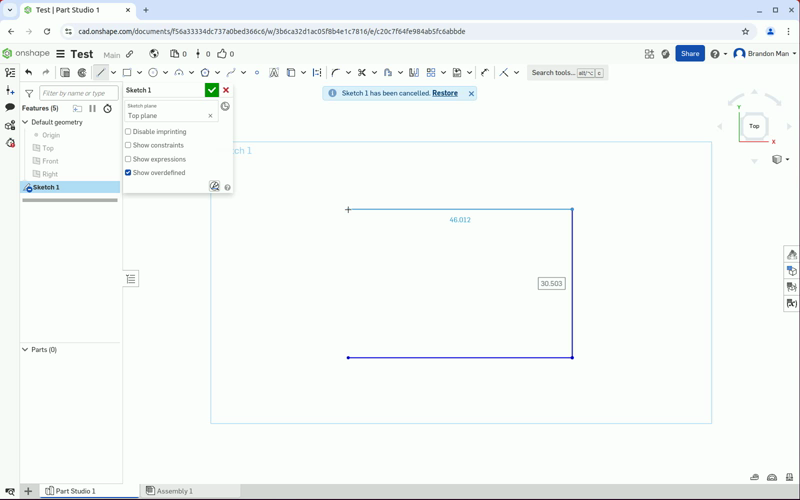
key_down(shift)
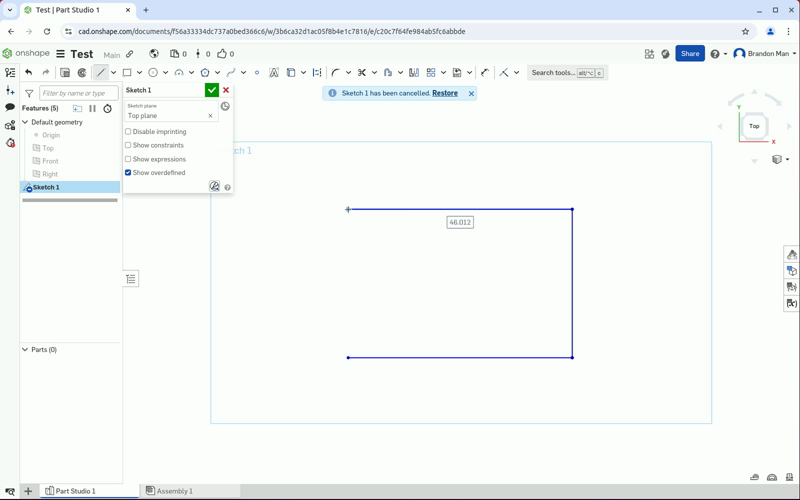
mouse_move(348, 357)
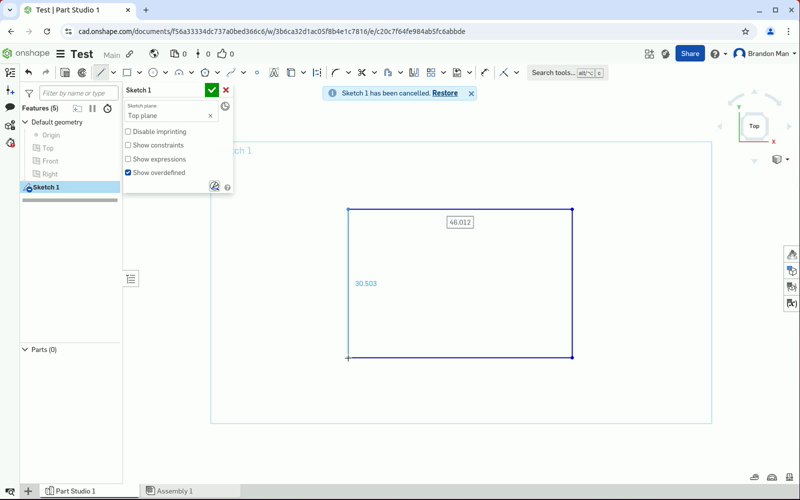
key_up(shift)
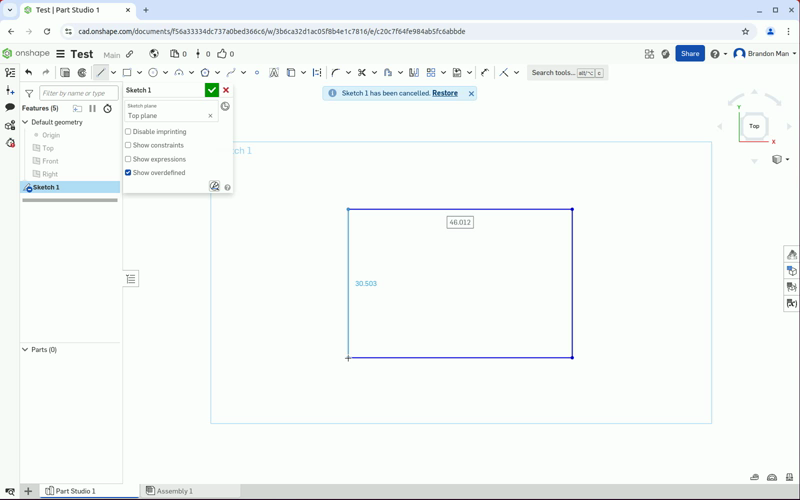
click(348, 357)
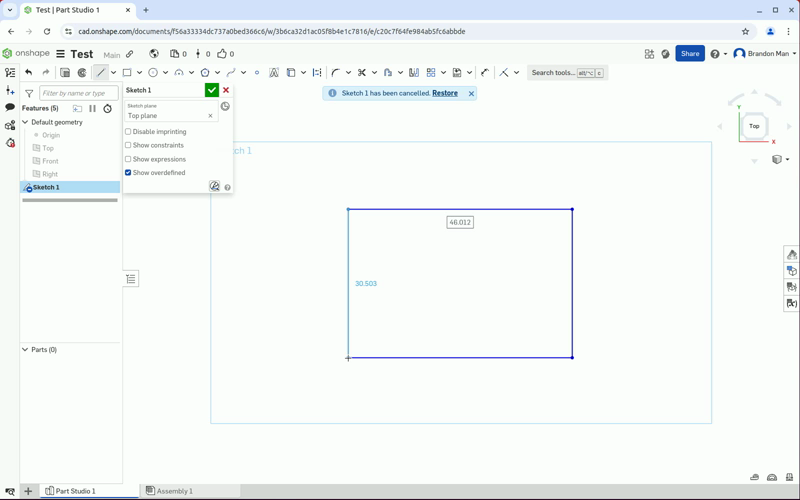
key(esc)
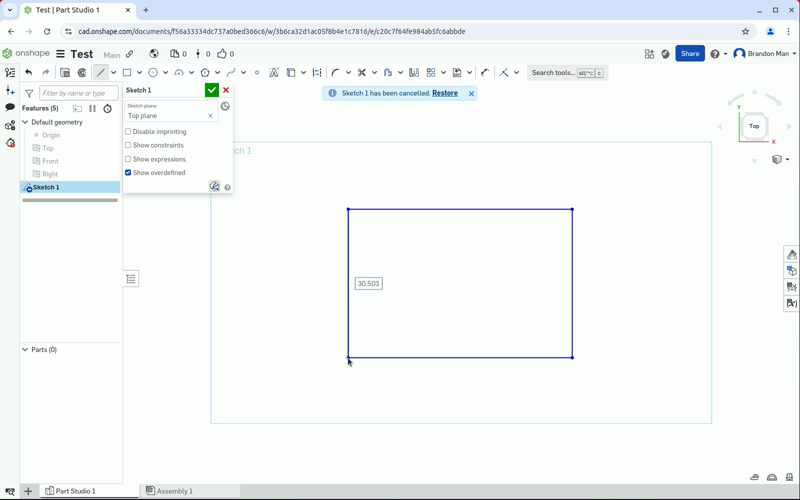
mouse_move(444, 324)
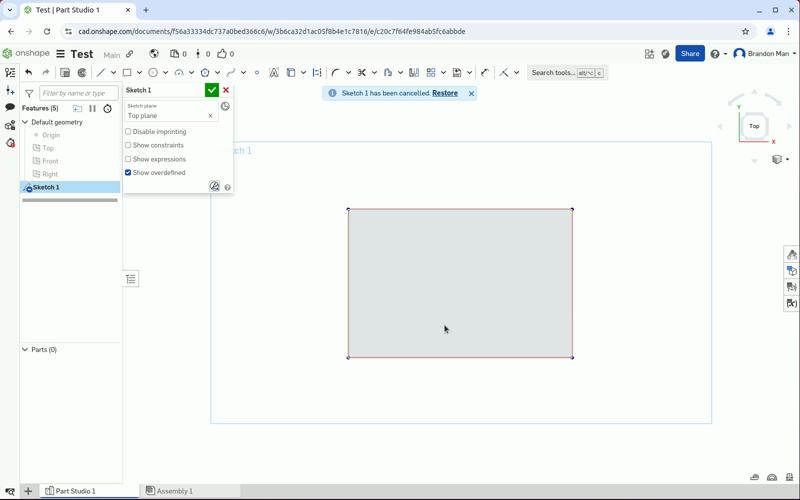
click(444, 324)
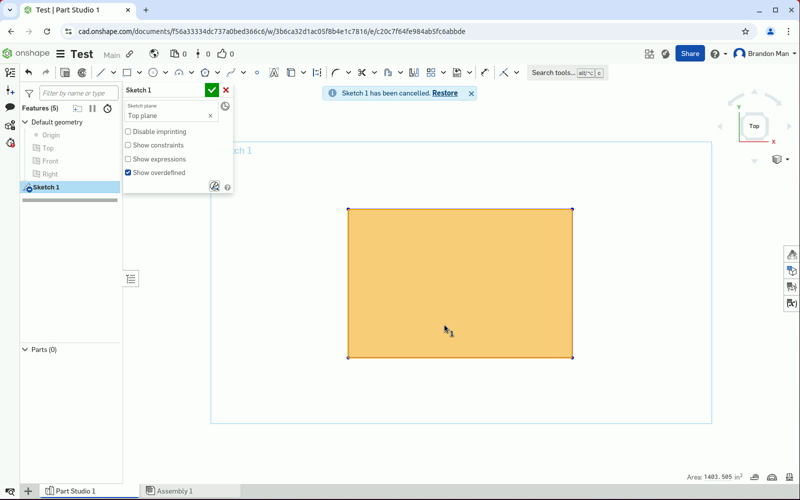
mouse_move(73, 352)
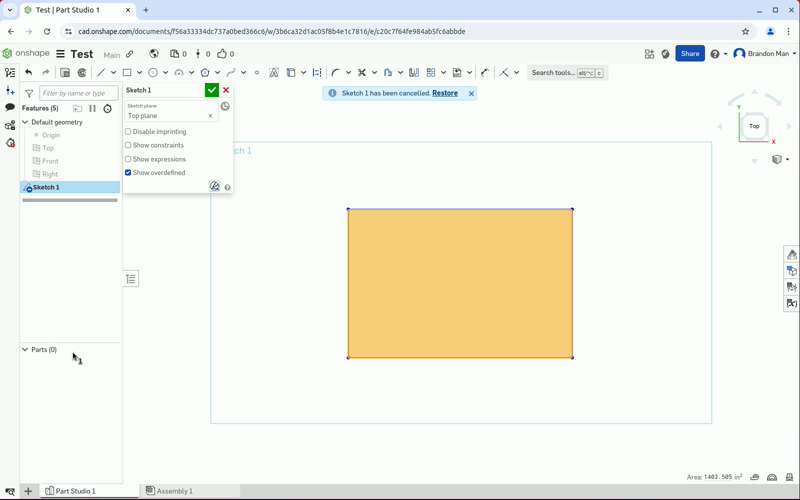
key(shift+y)
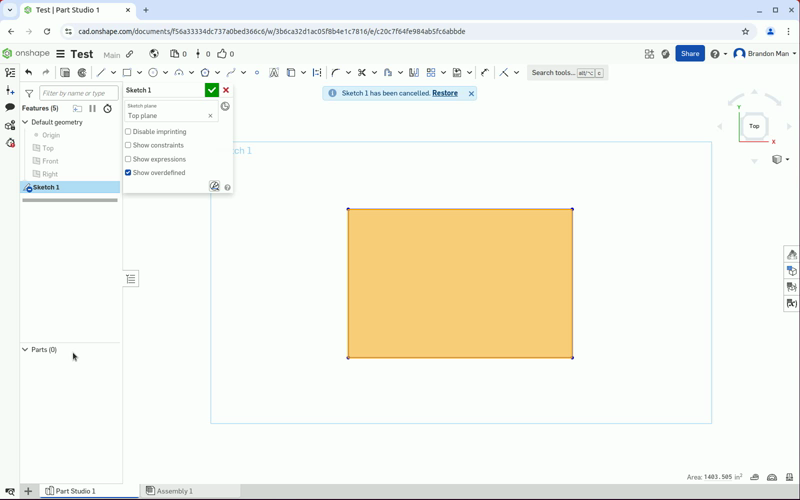
key(shift+e)
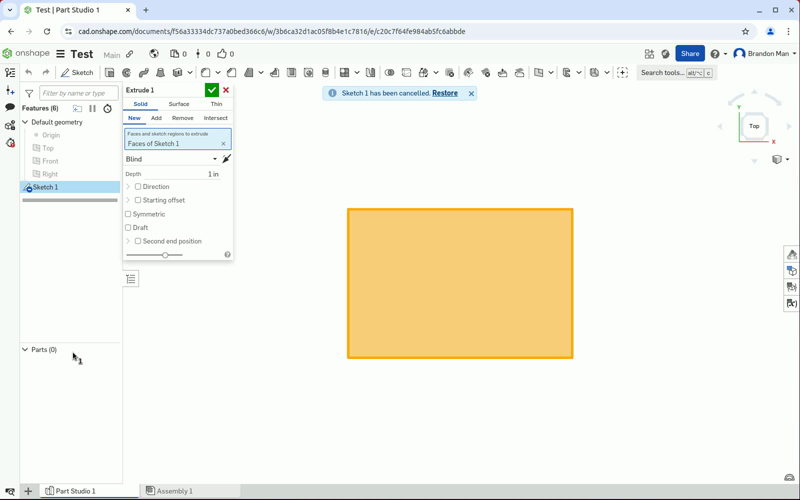
mouse_move(143, 106)
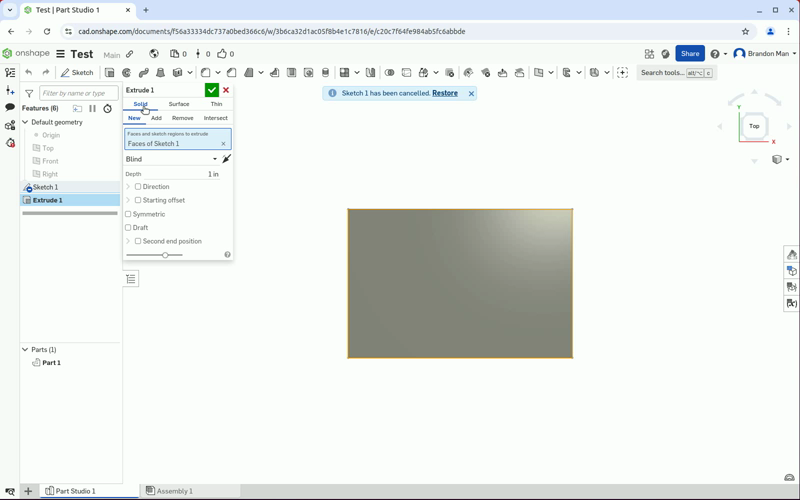
click(143, 106)
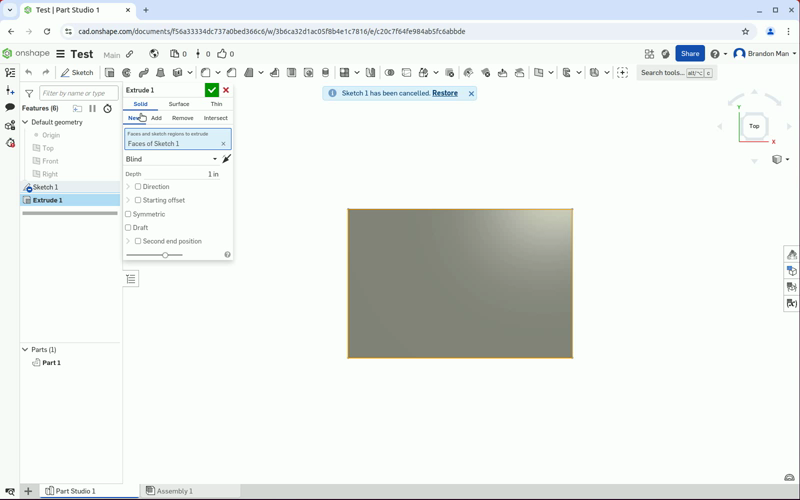
mouse_move(137, 120)
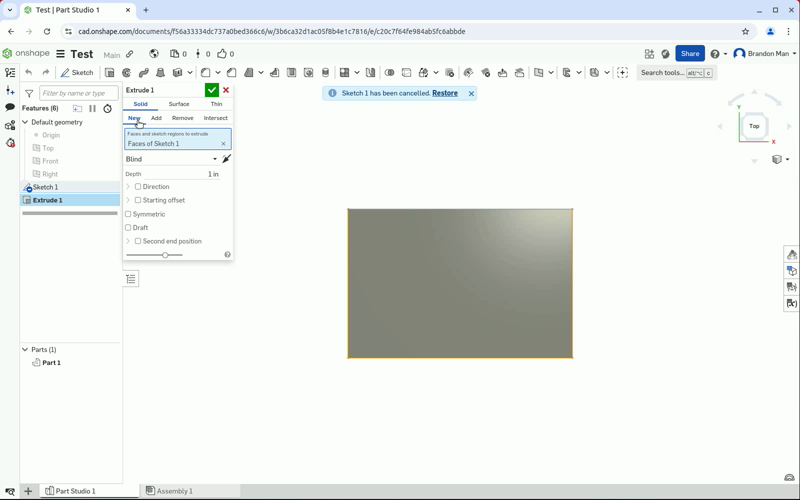
click(137, 120)
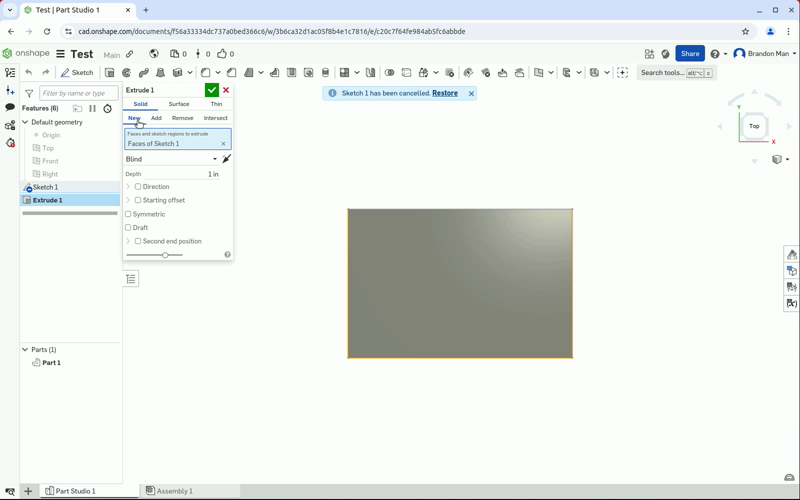
key(tab, 4)
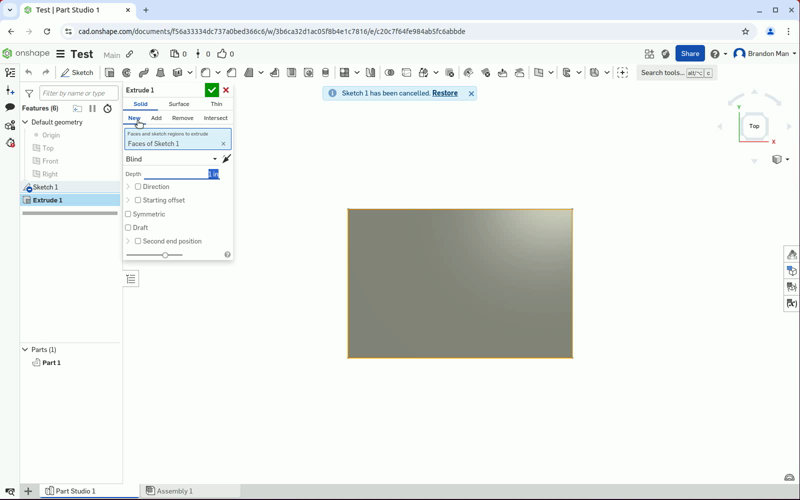
text(2.166)
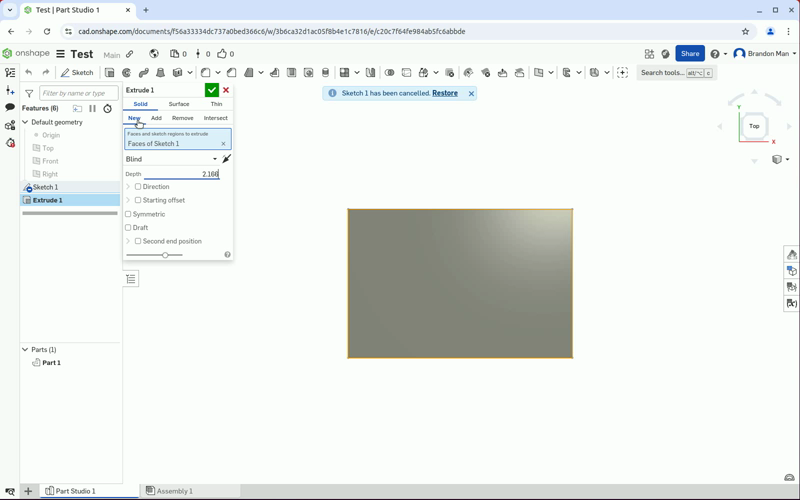
key(enter)
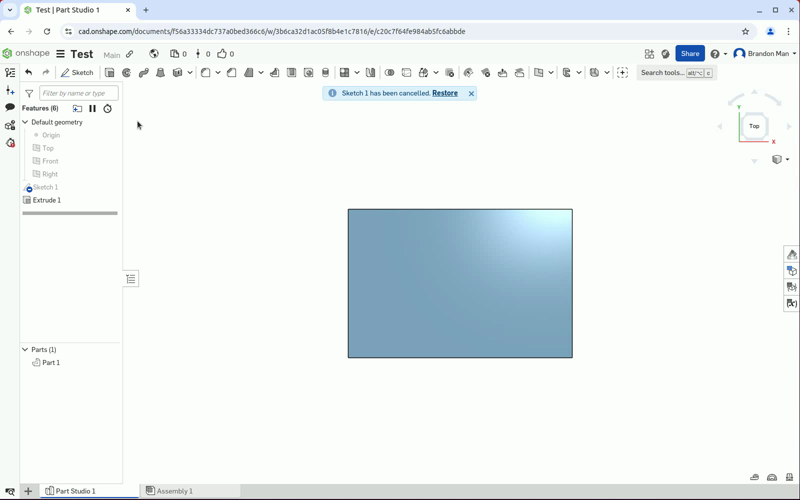
key(shift+h)
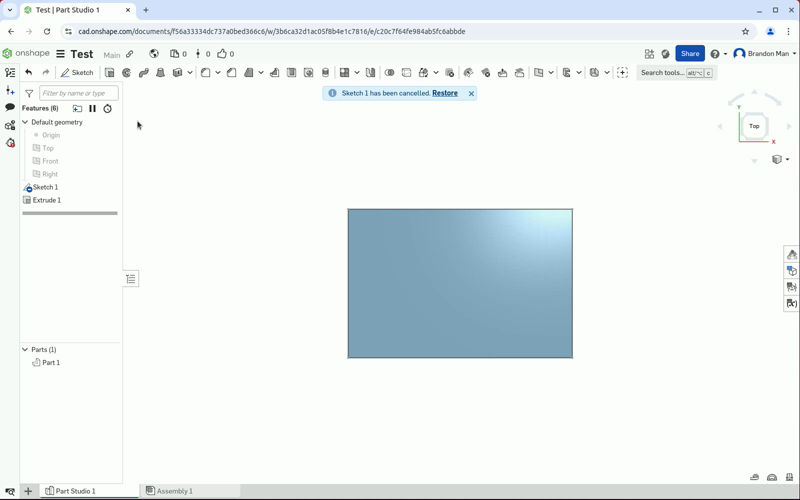
key(shift+h)
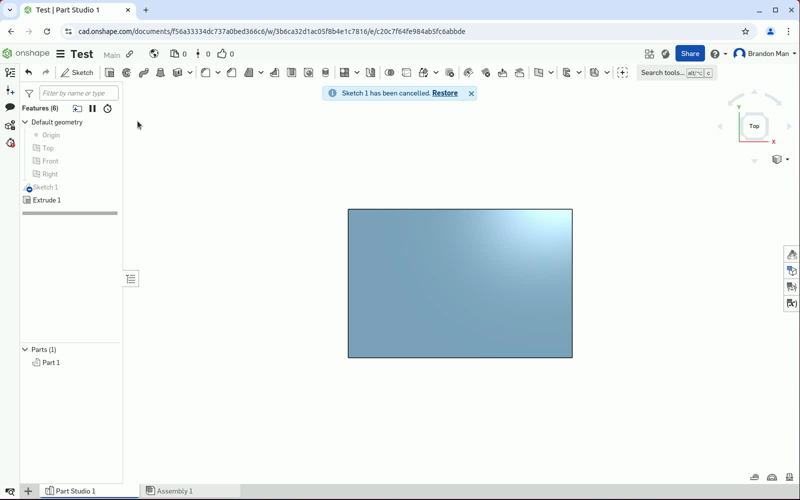
mouse_move(73, 189)
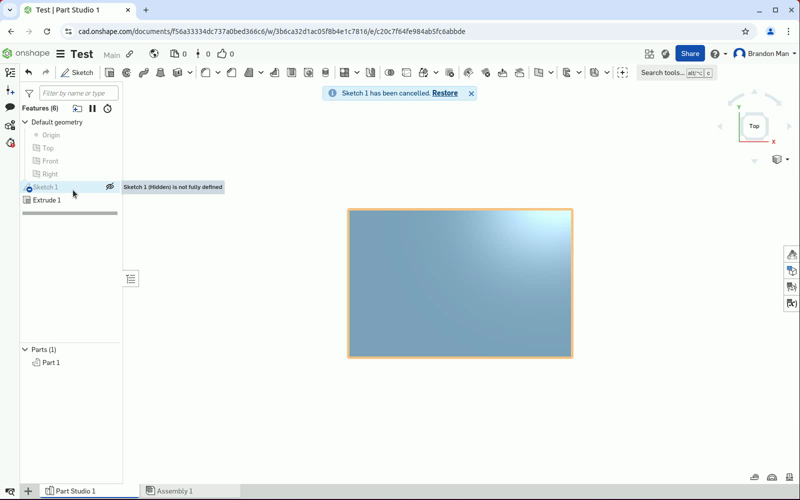
click(73, 189)
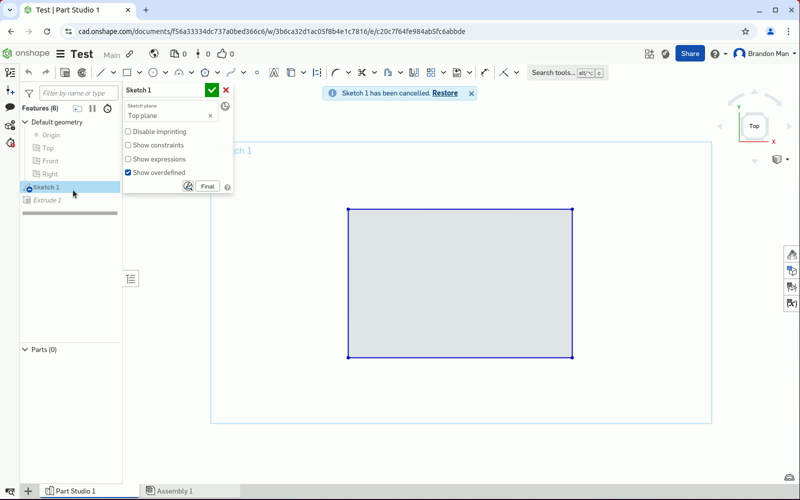
mouse_move(229, 92)
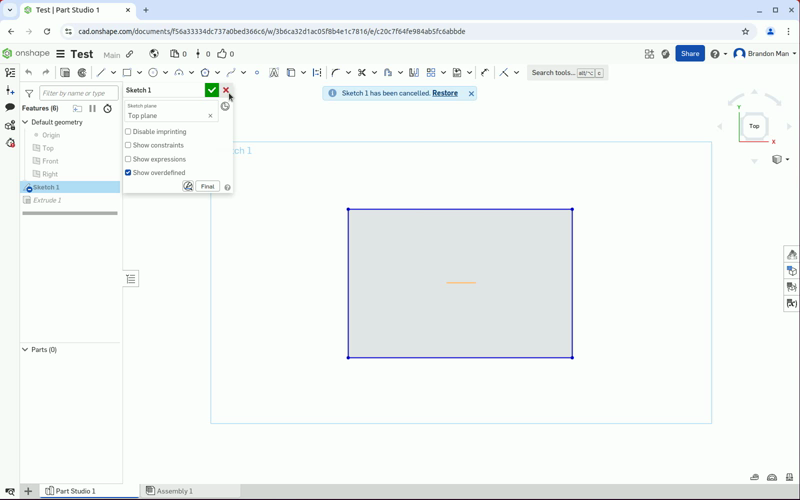
click(229, 92)
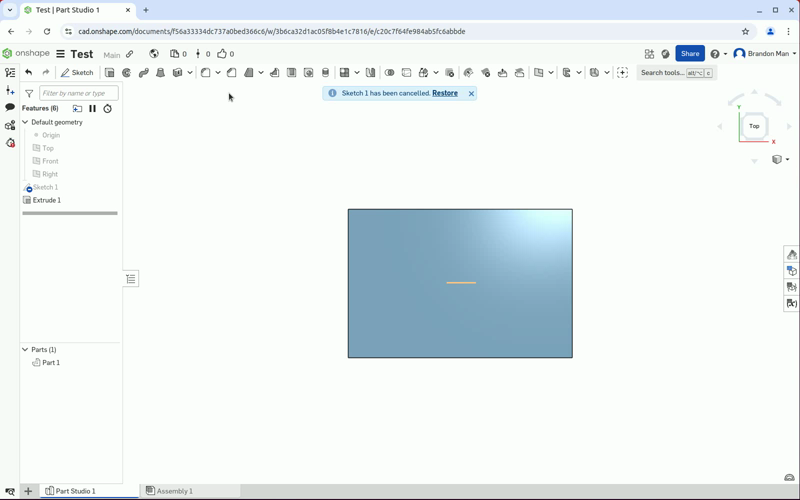
mouse_move(541, 75)
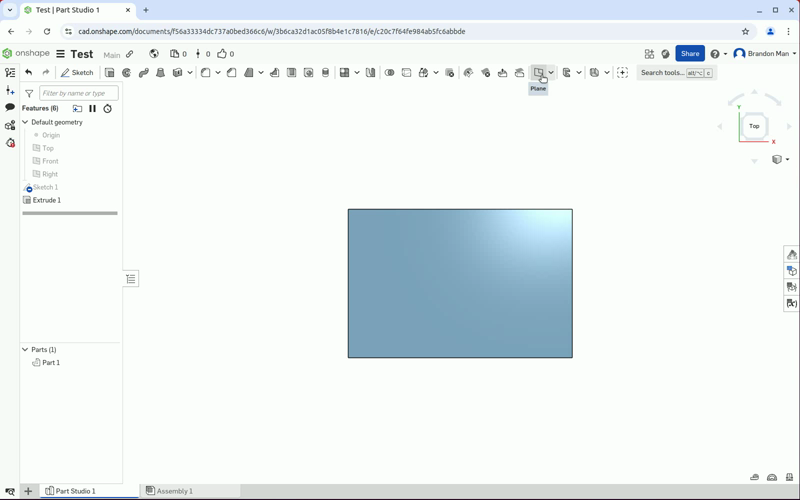
click(541, 75)
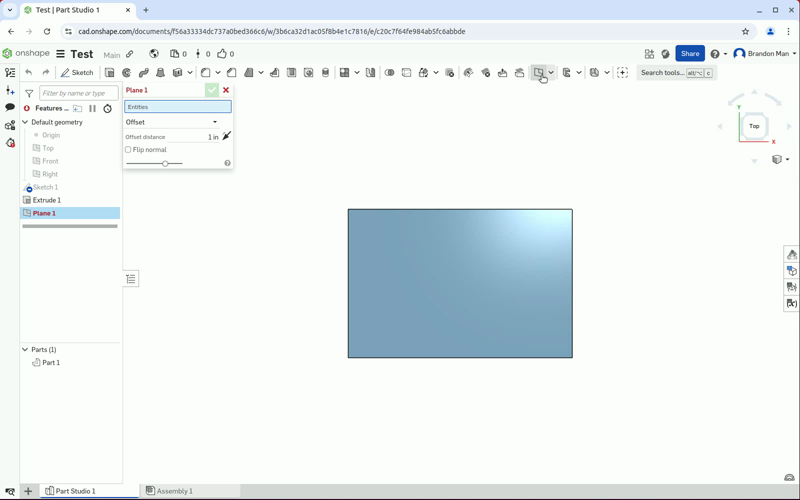
mouse_move(73, 150)
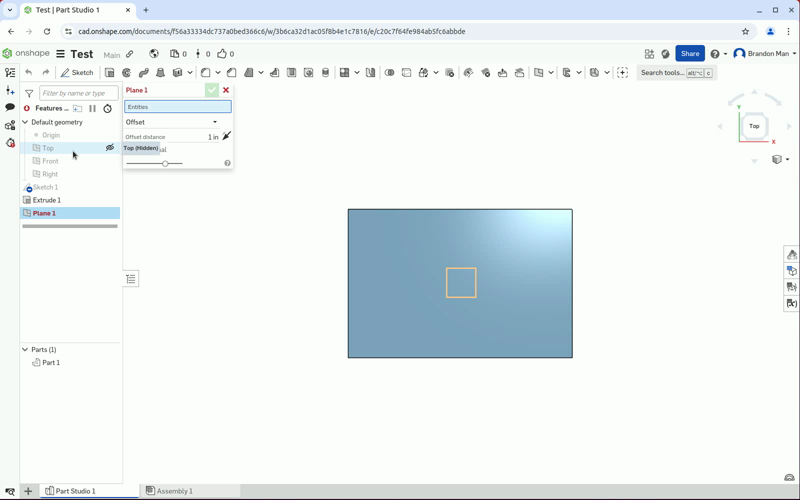
click(73, 150)
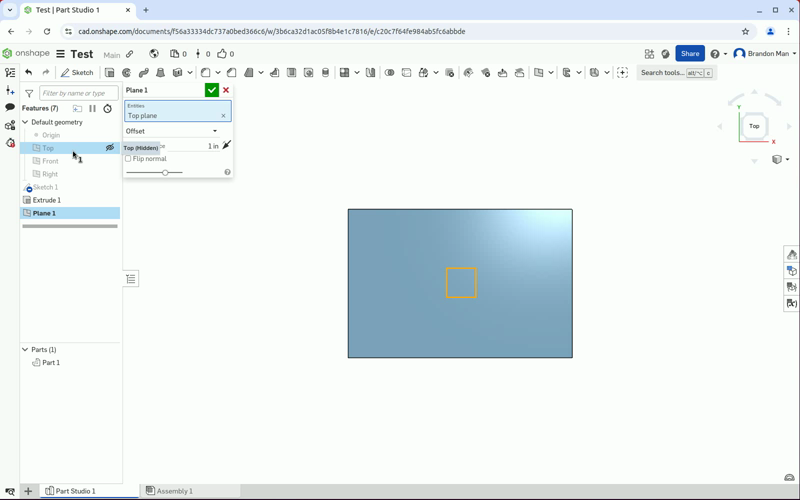
key(tab, 2)
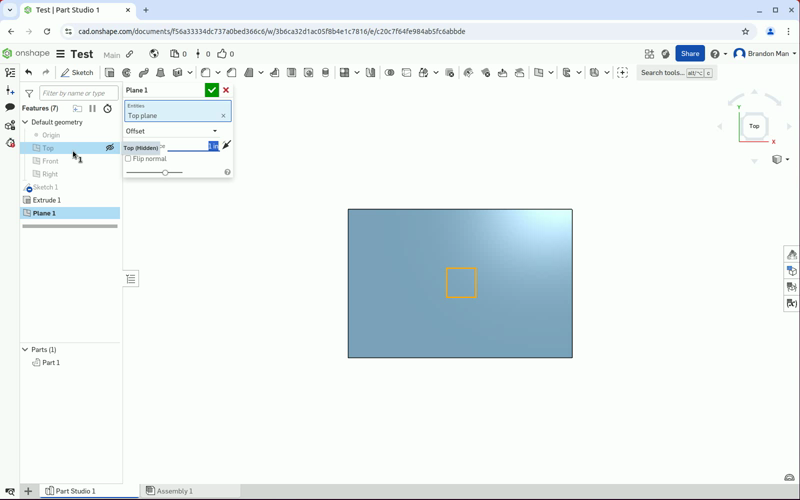
text(2.157)
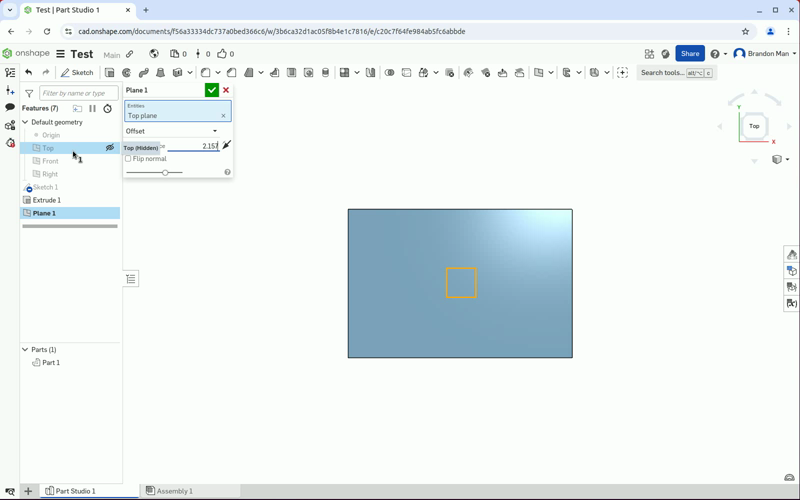
key(enter, 2)
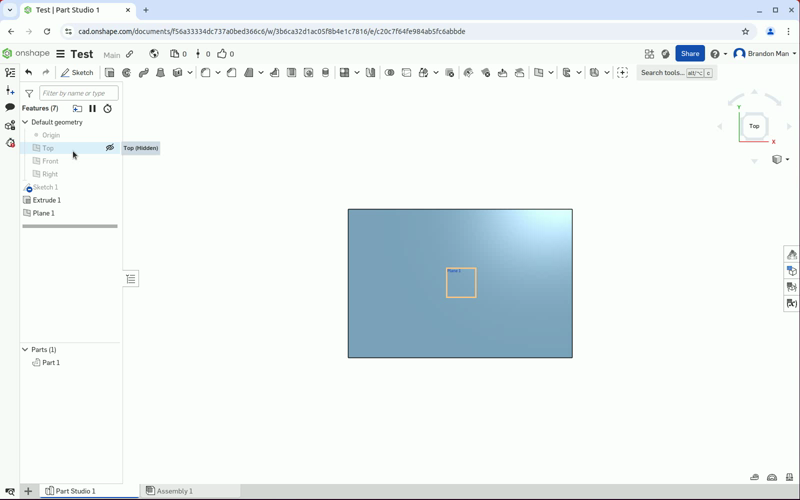
key(shift+s)
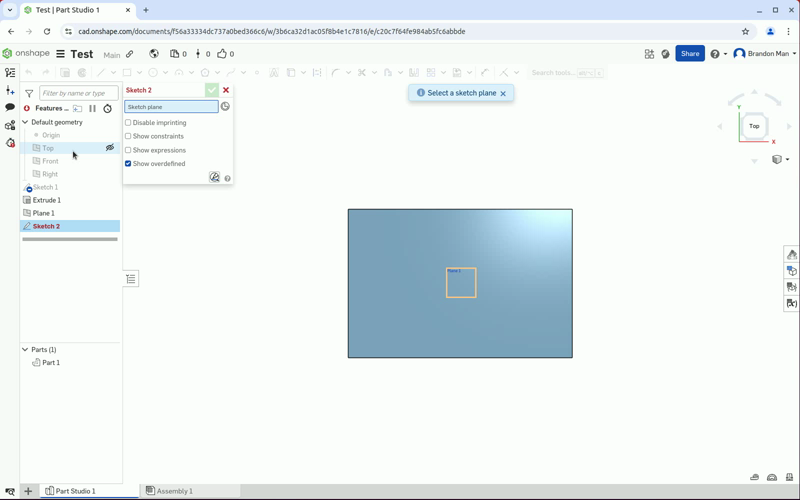
mouse_move(73, 215)
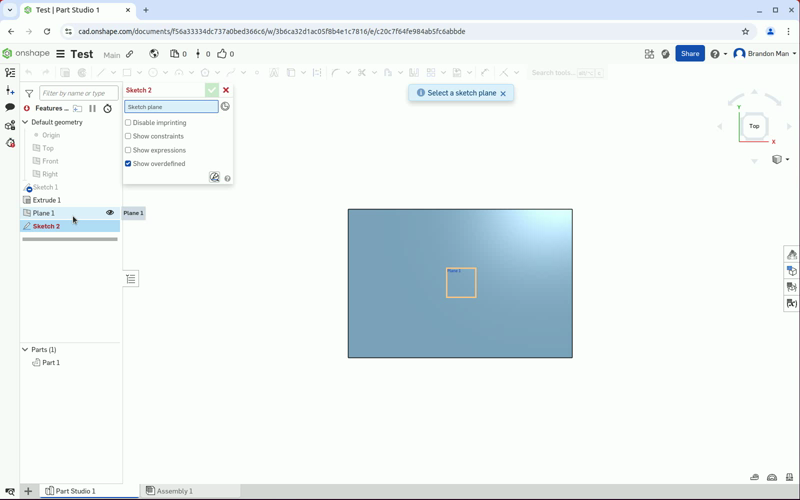
click(73, 215)
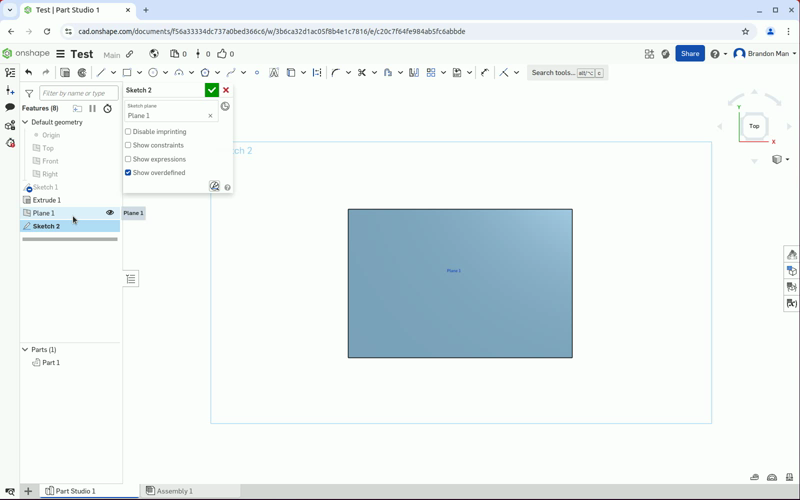
mouse_move(73, 352)
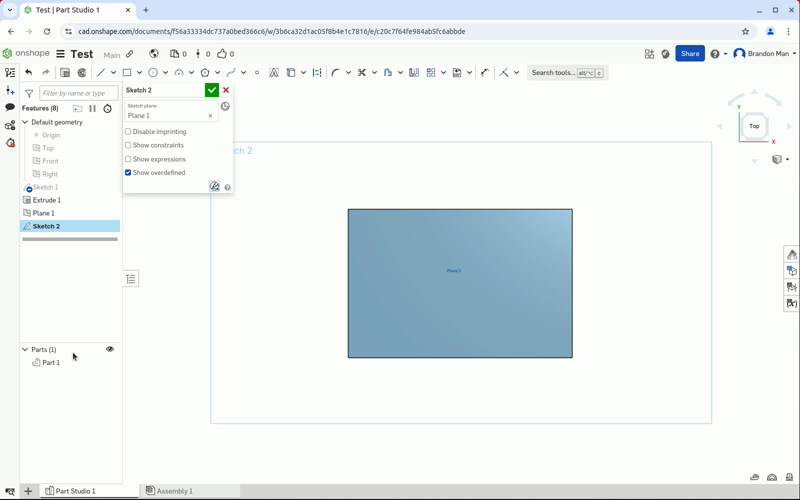
key(y)
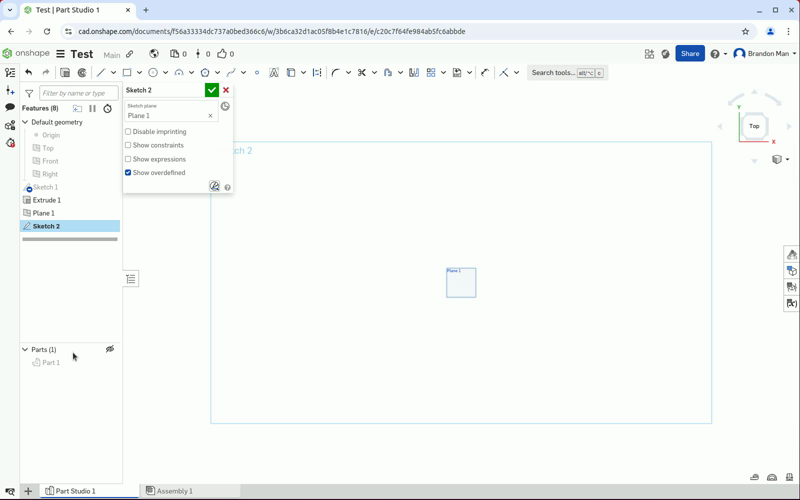
key(l)
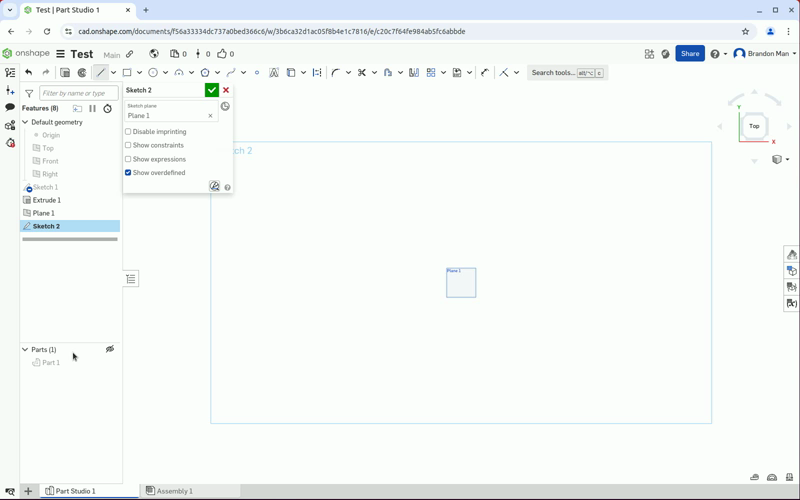
key_down(shift)
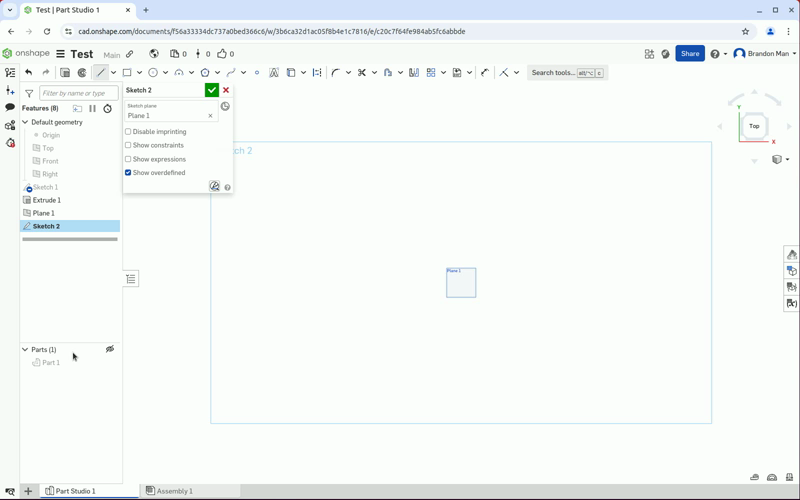
mouse_move(348, 357)
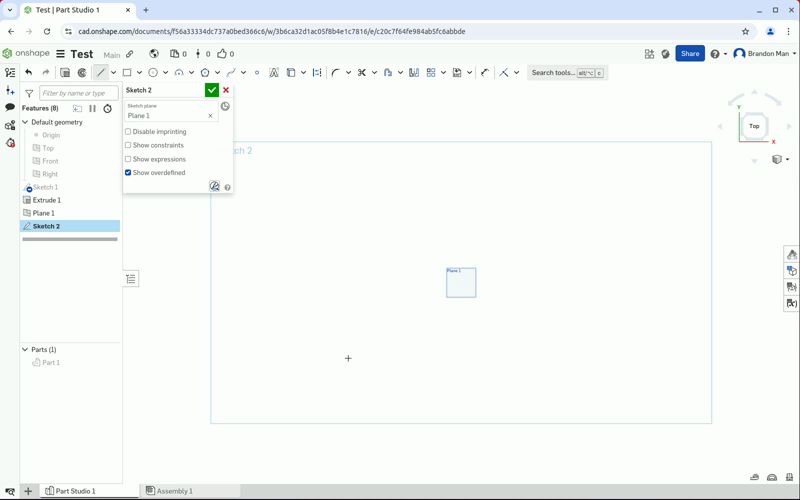
click(348, 357)
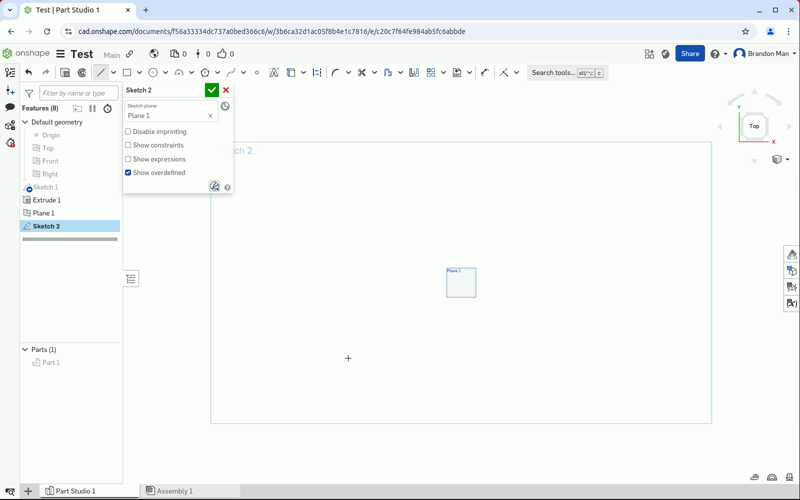
key_up(shift)
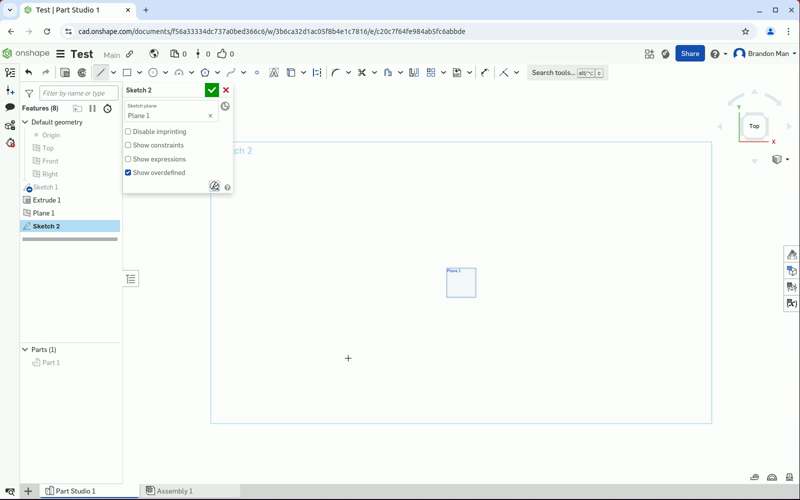
key_down(shift)
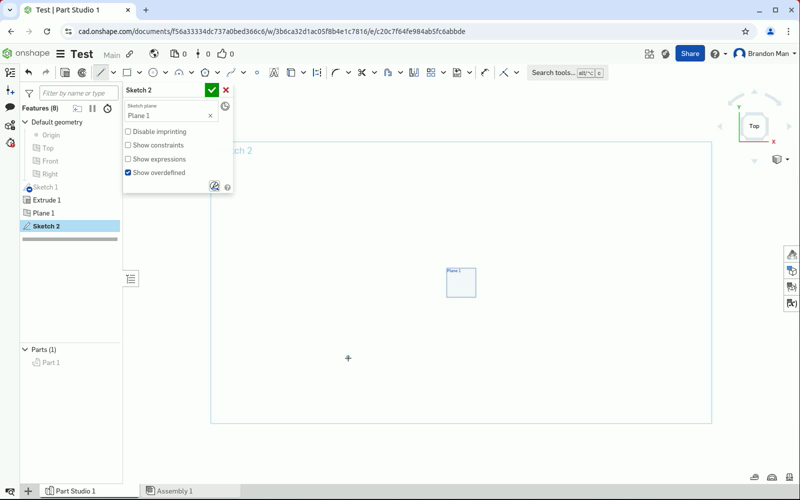
mouse_move(572, 357)
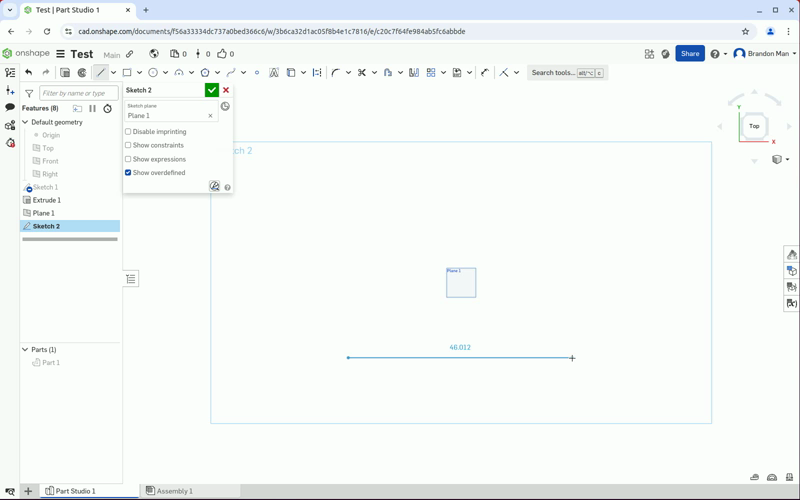
click(572, 357)
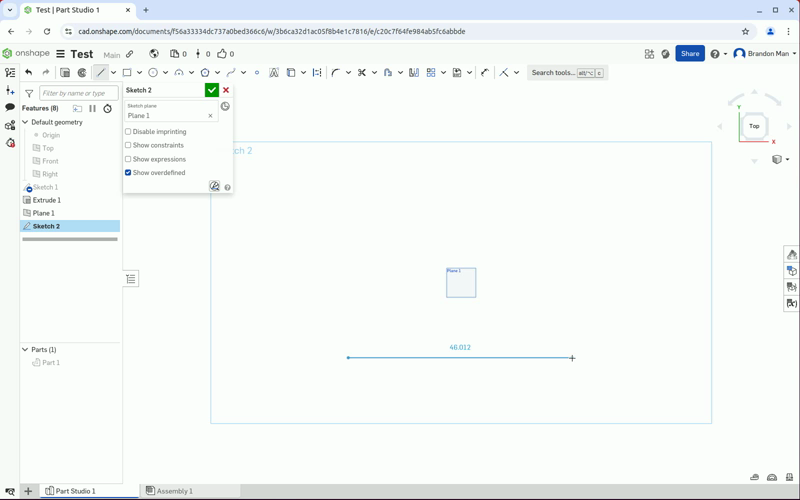
key_up(shift)
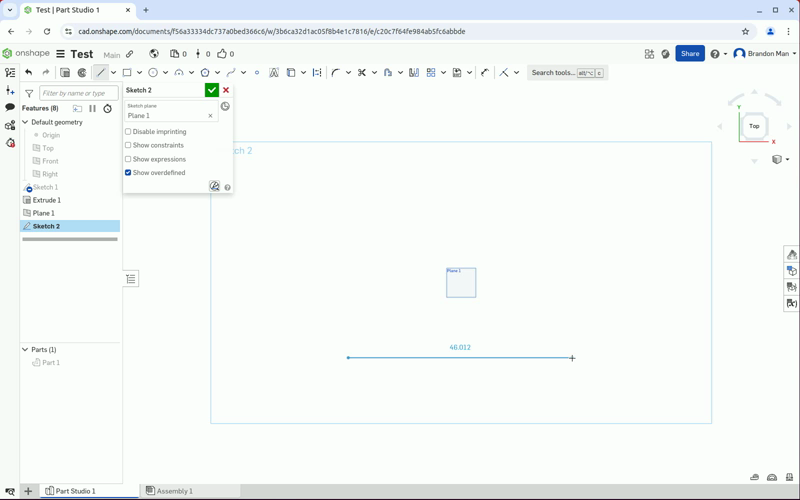
key_down(shift)
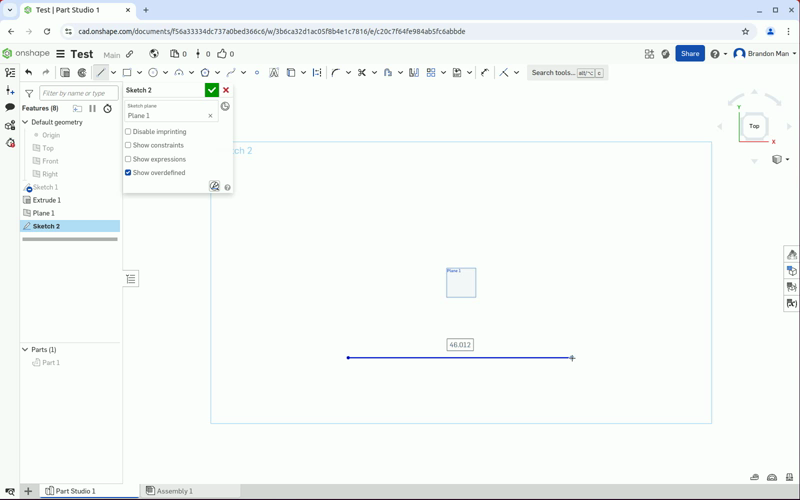
mouse_move(589, 357)
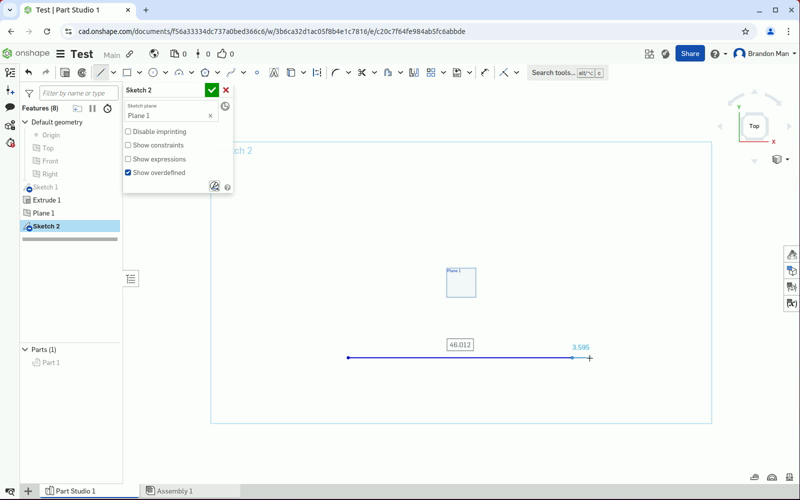
mouse_move(572, 353)
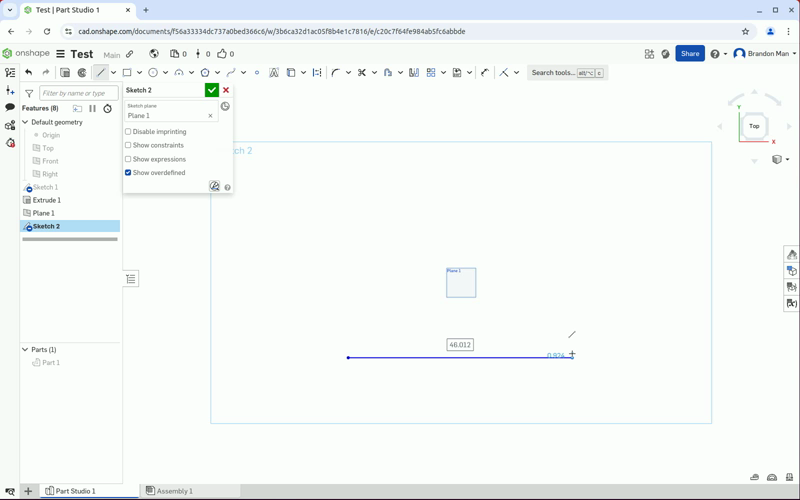
scroll(6)
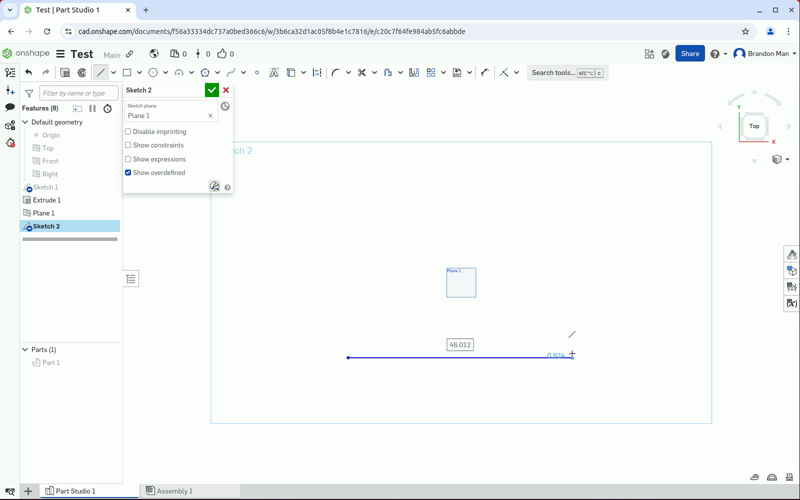
scroll(6)
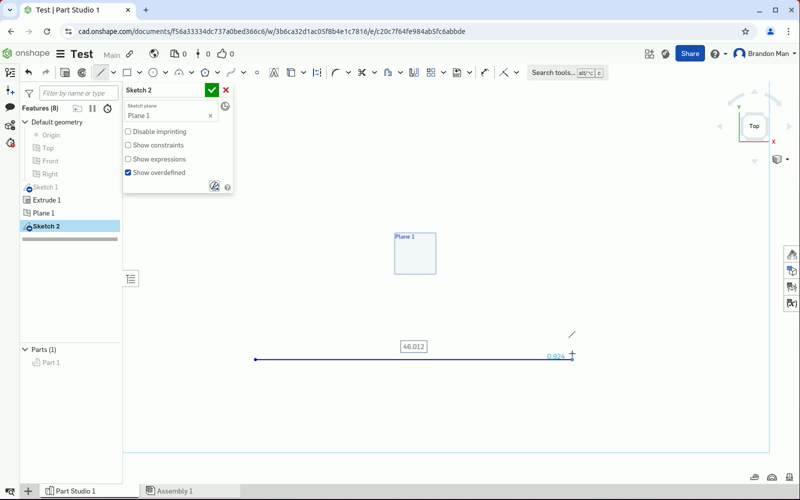
scroll(6)
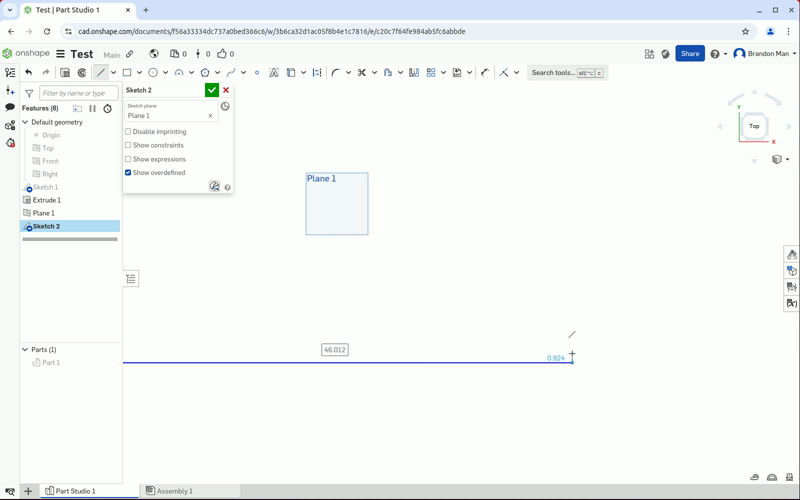
scroll(6)
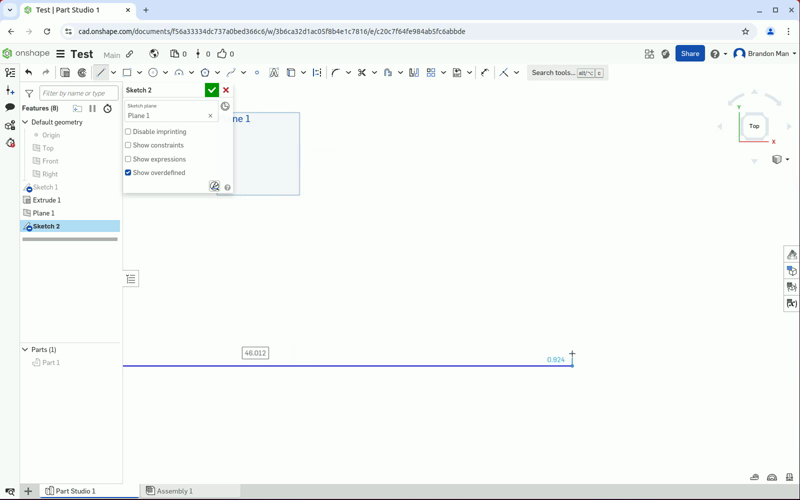
scroll(6)
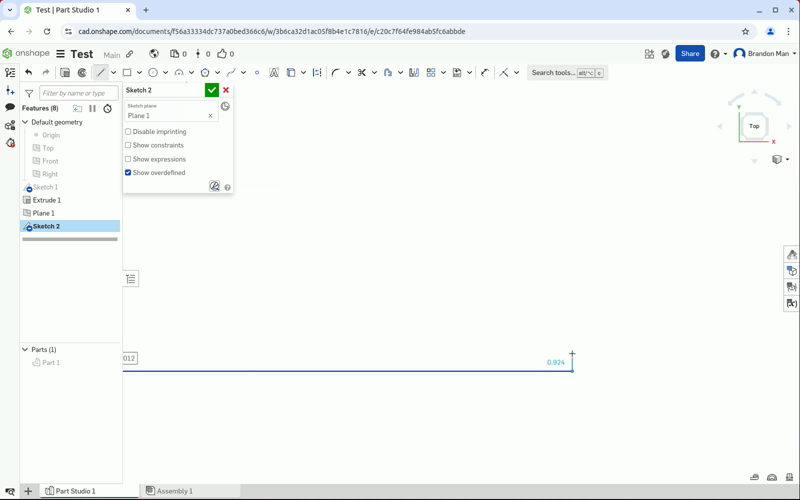
scroll(6)
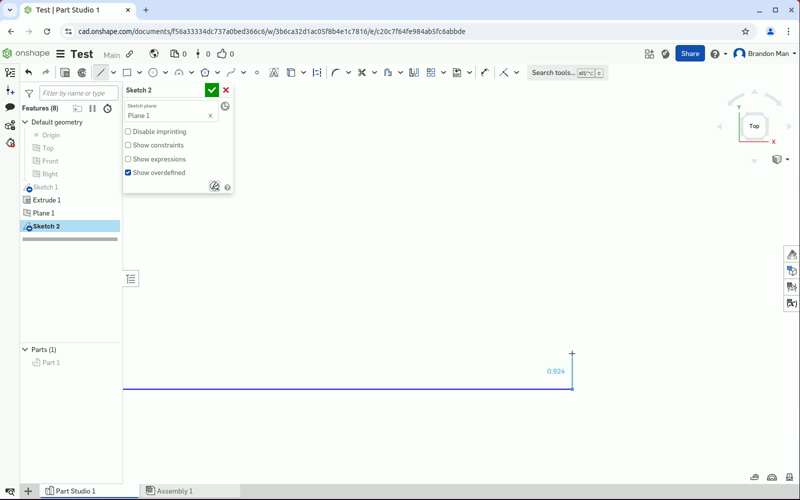
scroll(6)
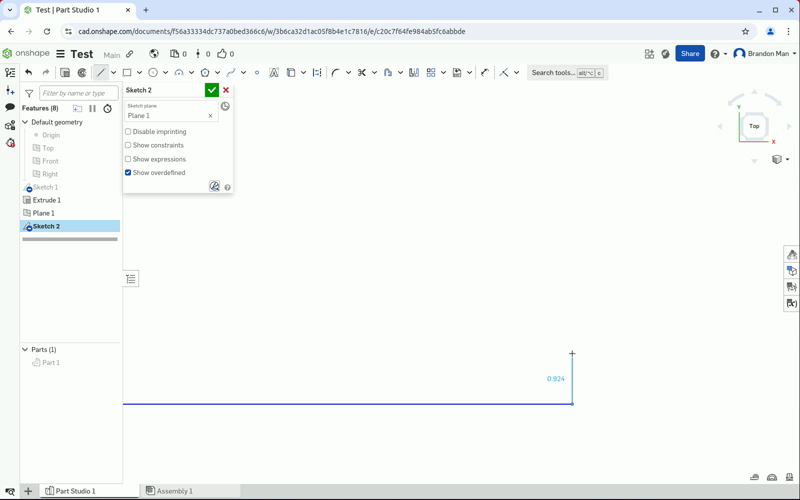
click(572, 353)
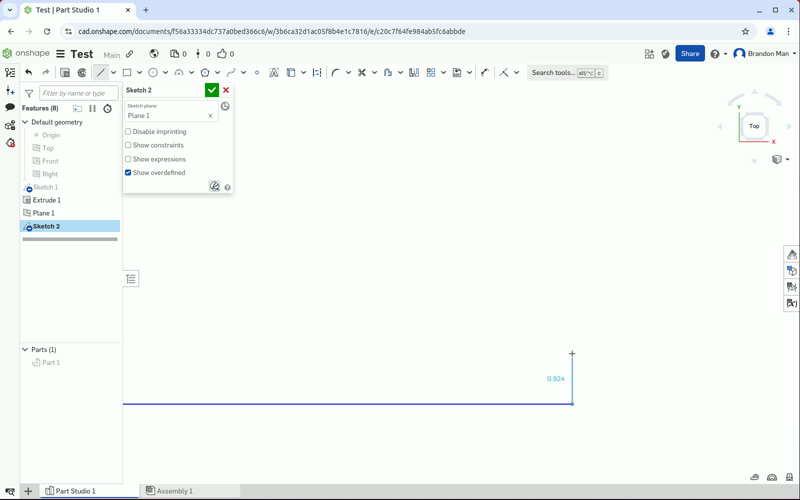
scroll(-6)
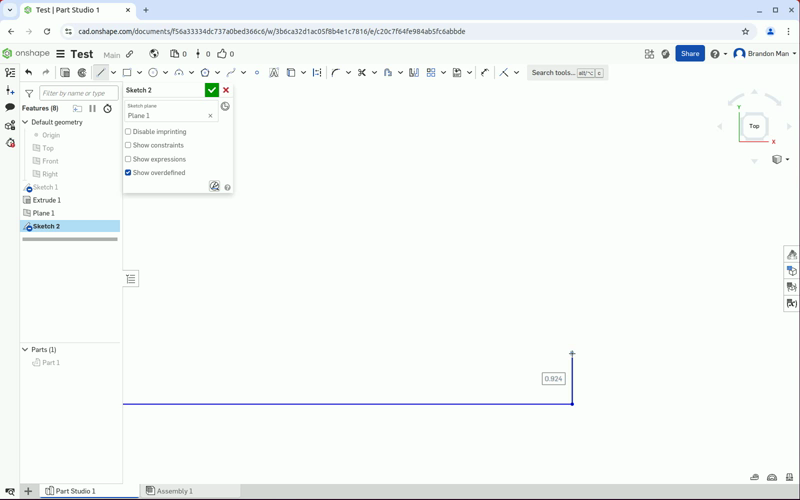
scroll(-6)
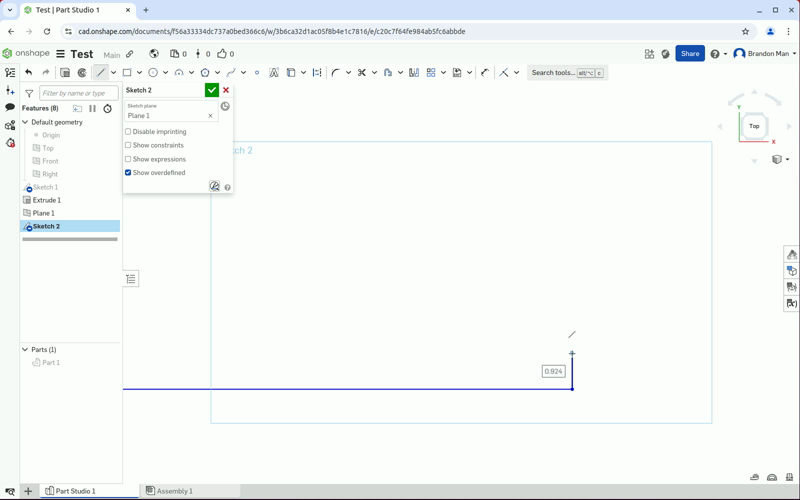
scroll(-6)
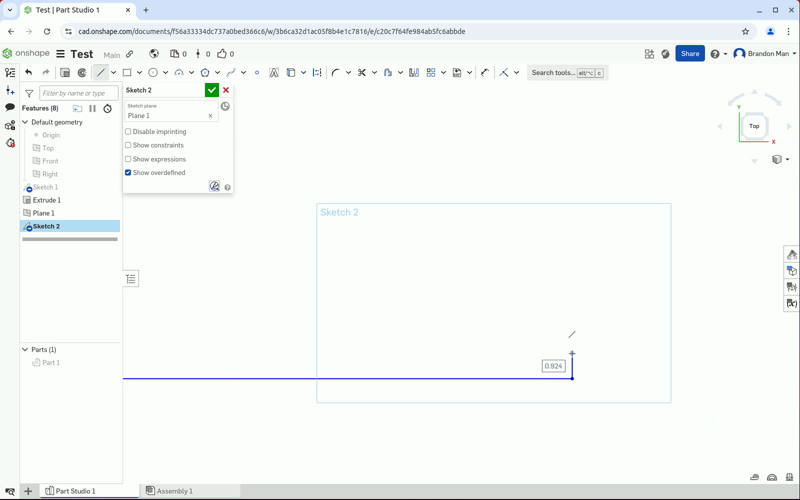
scroll(-6)
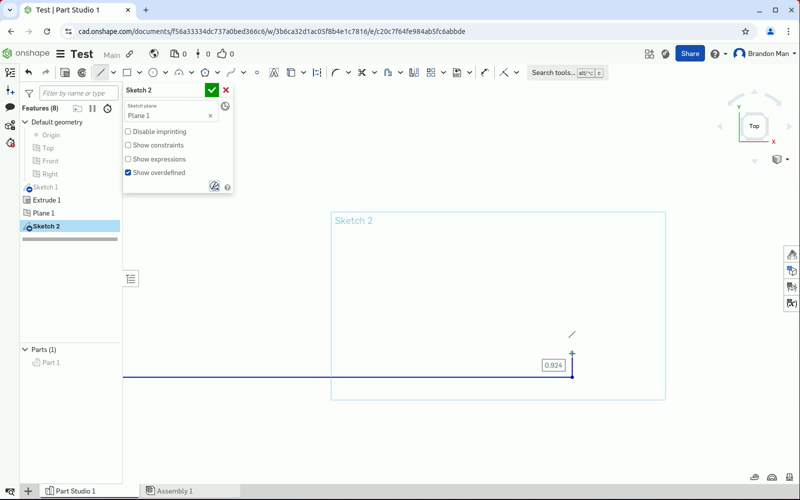
scroll(-6)
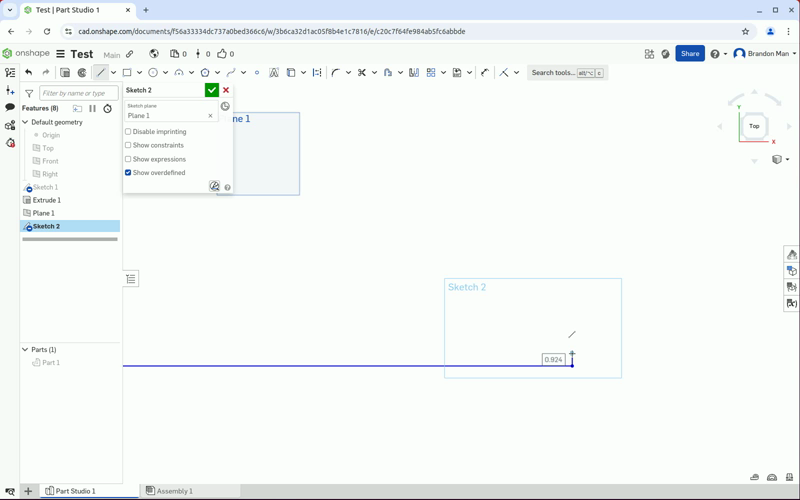
scroll(-6)
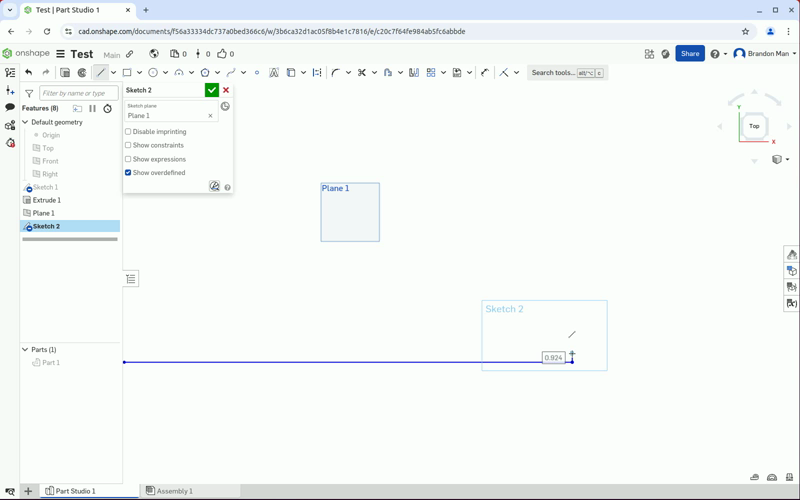
scroll(-6)
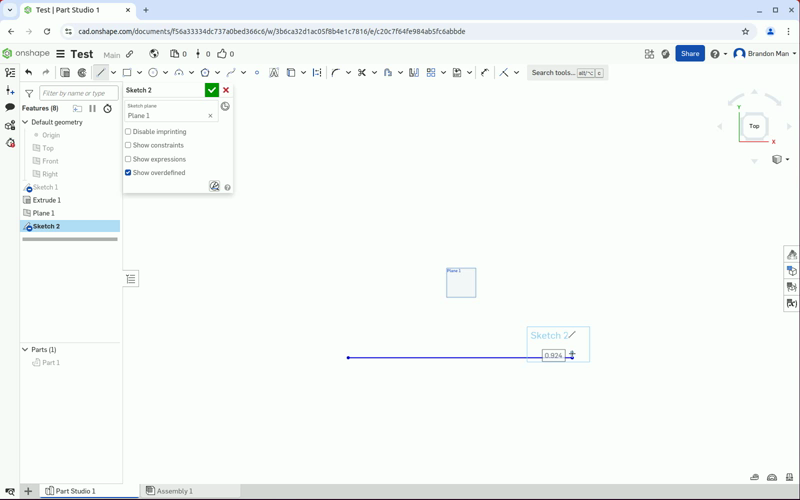
key_up(shift)
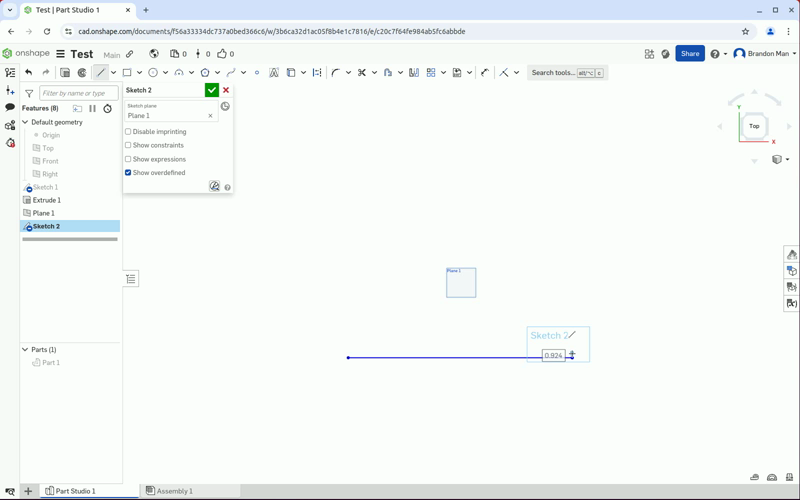
key_down(shift)
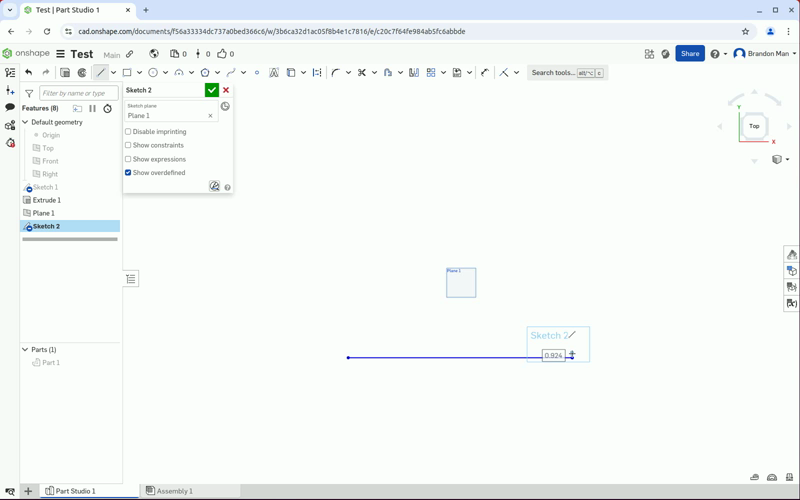
mouse_move(348, 353)
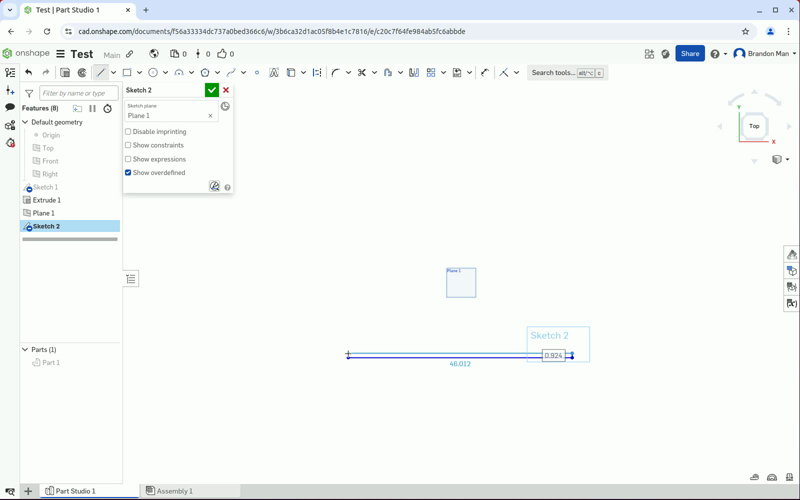
click(348, 353)
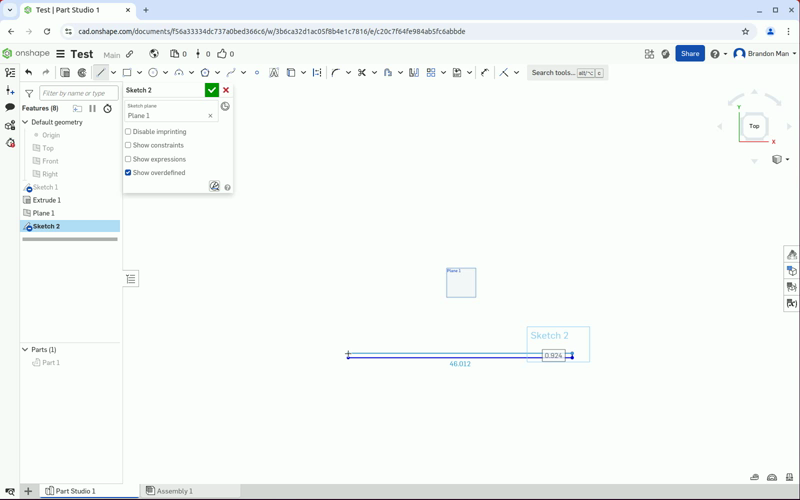
key_up(shift)
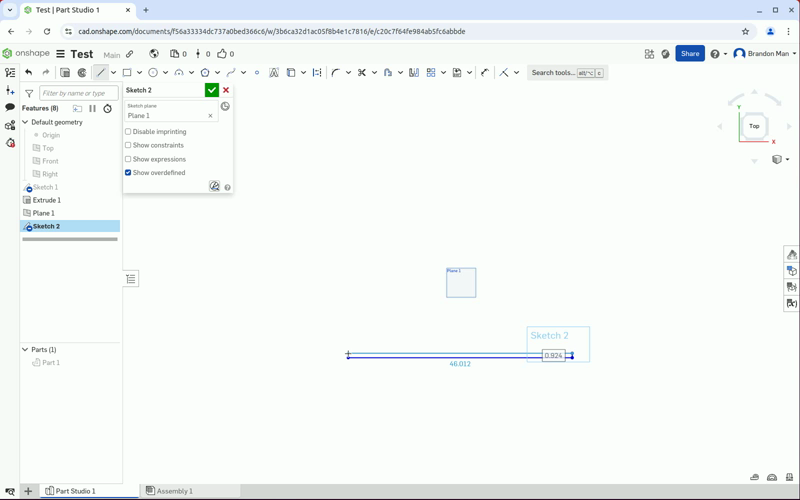
mouse_move(378, 353)
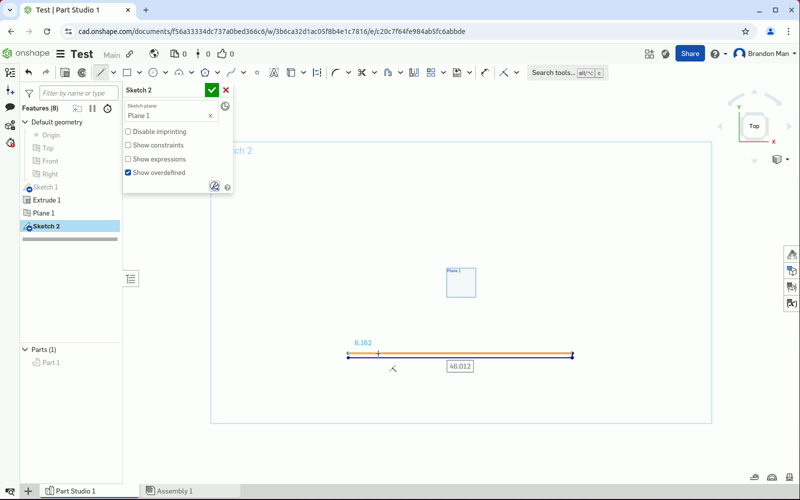
key_down(shift)
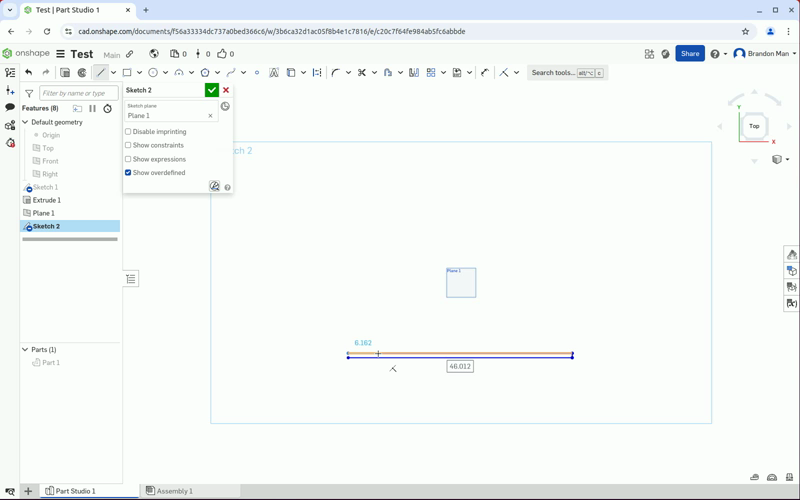
mouse_move(348, 357)
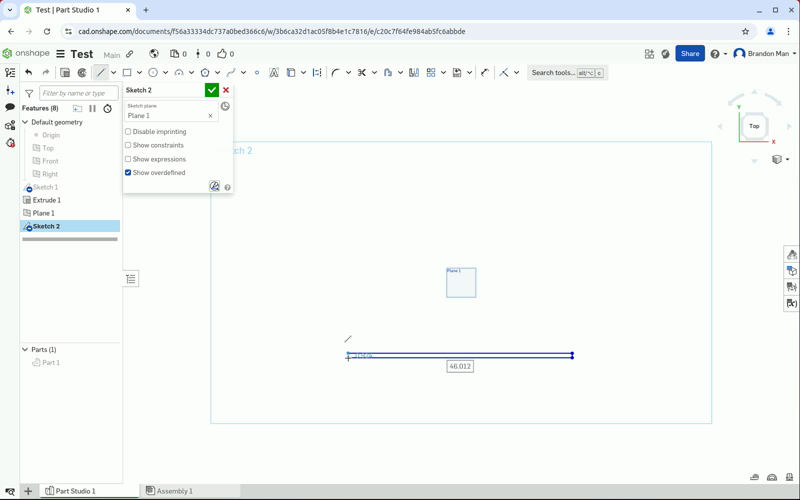
scroll(6)
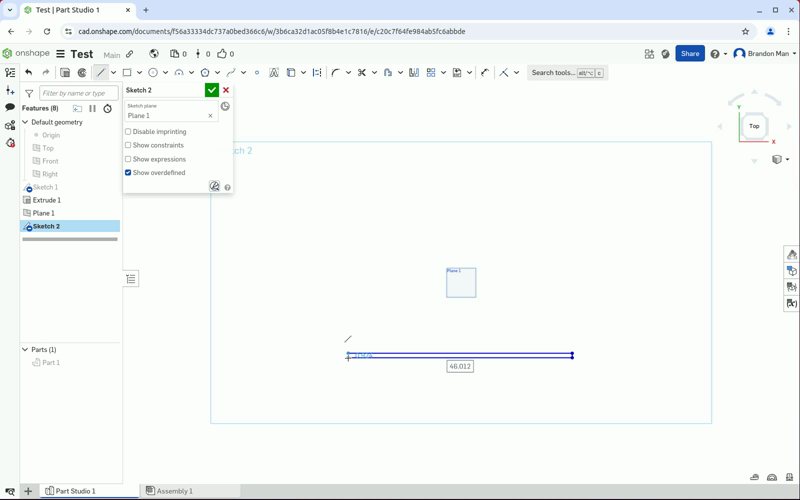
scroll(6)
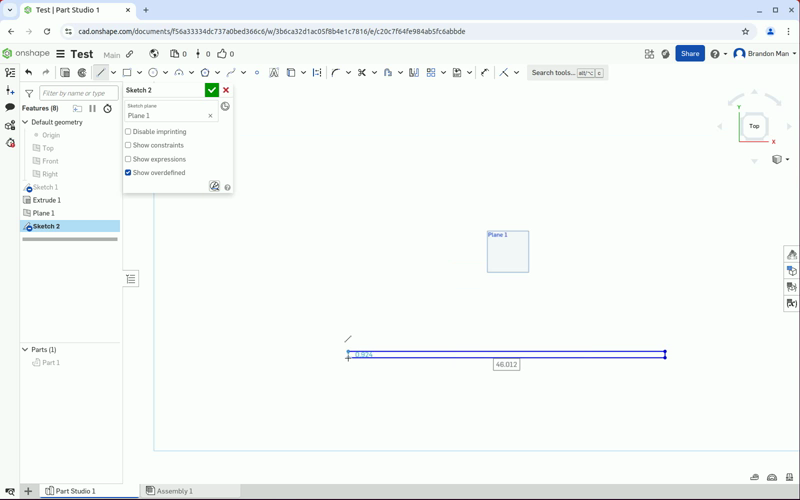
scroll(6)
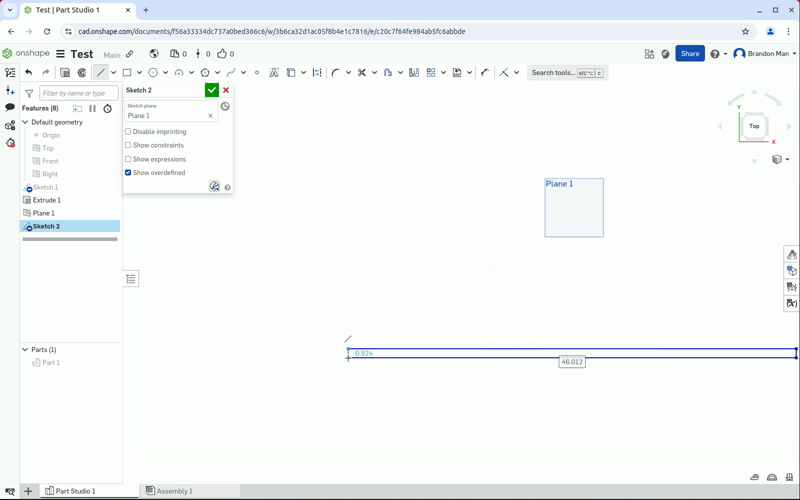
scroll(6)
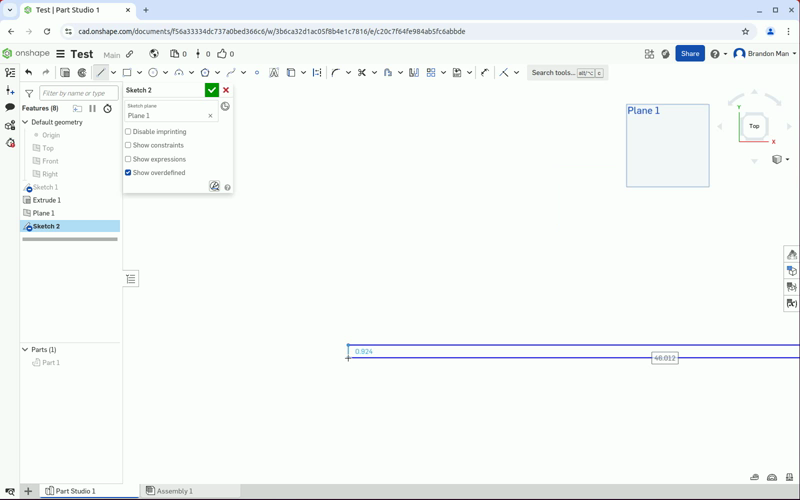
scroll(6)
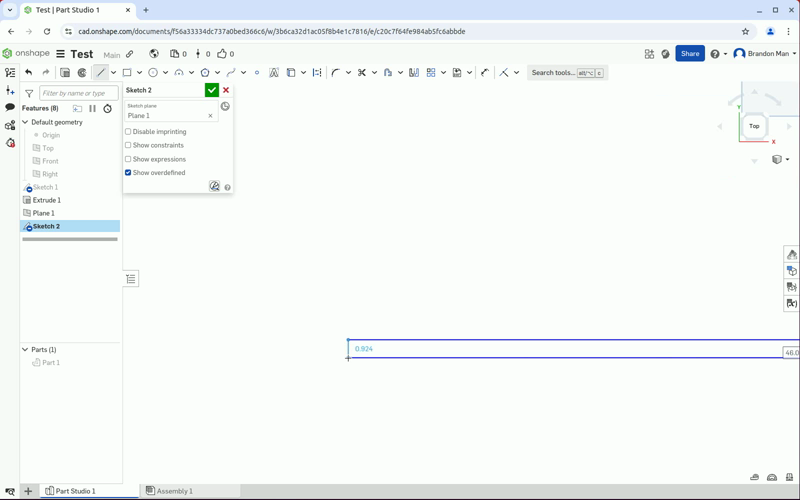
scroll(6)
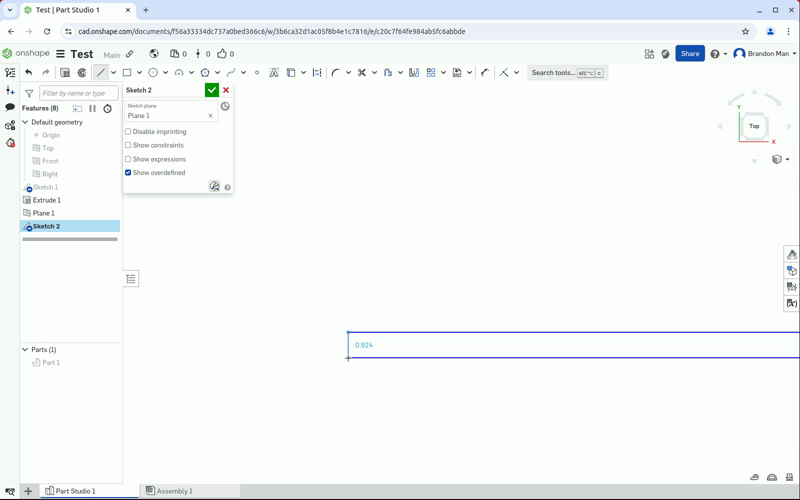
scroll(6)
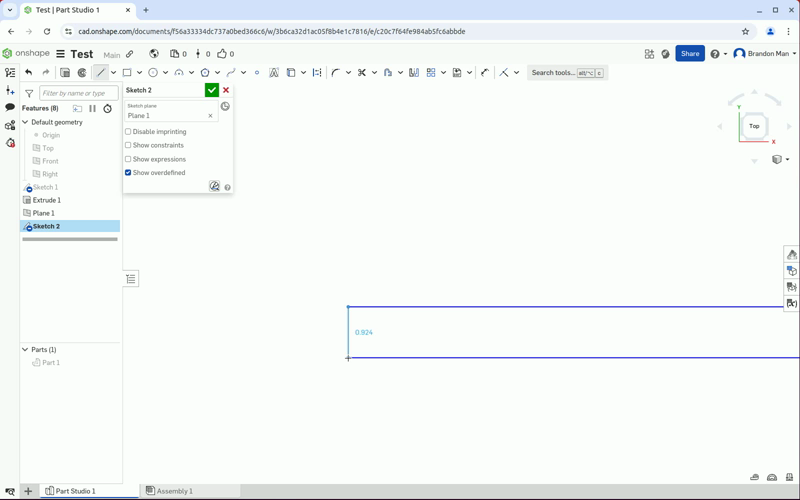
key_up(shift)
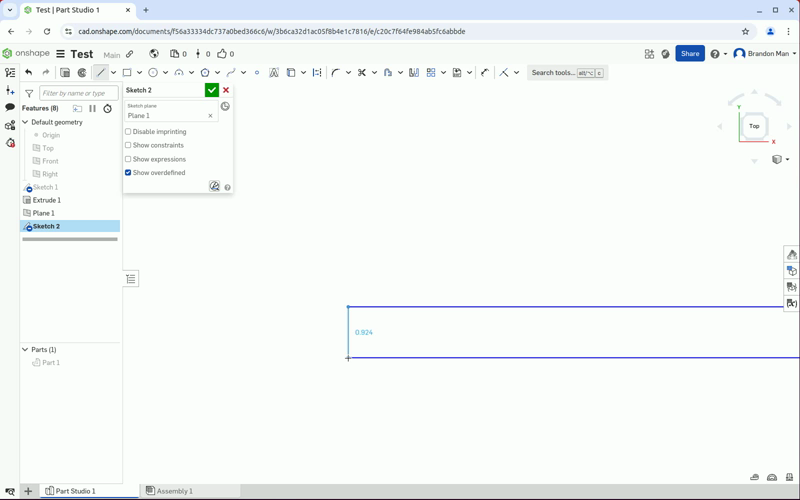
click(348, 357)
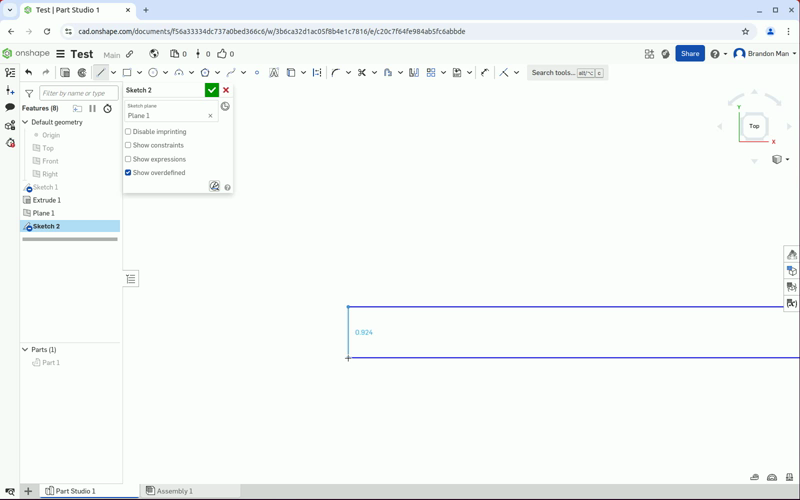
scroll(-6)
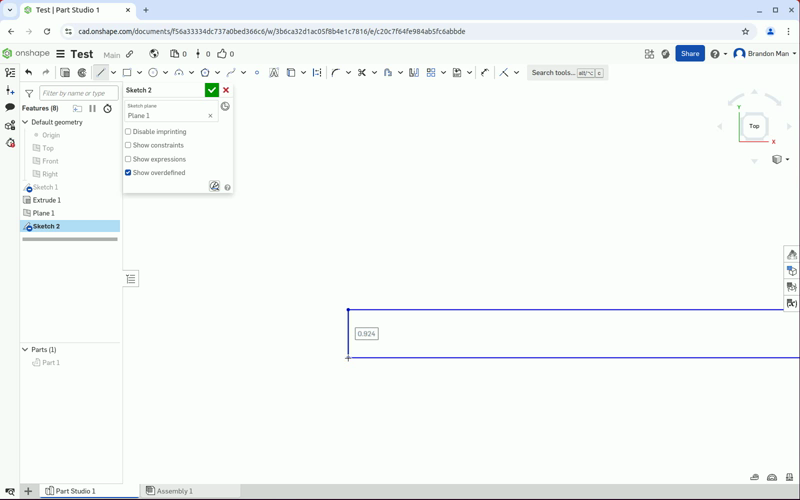
scroll(-6)
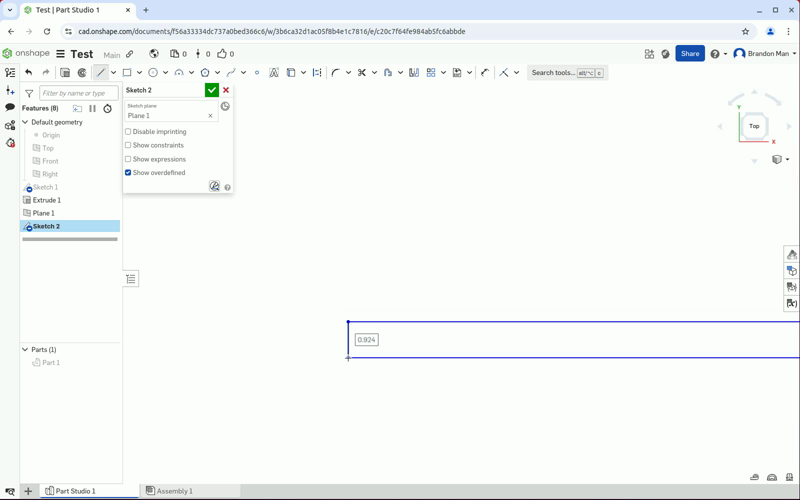
scroll(-6)
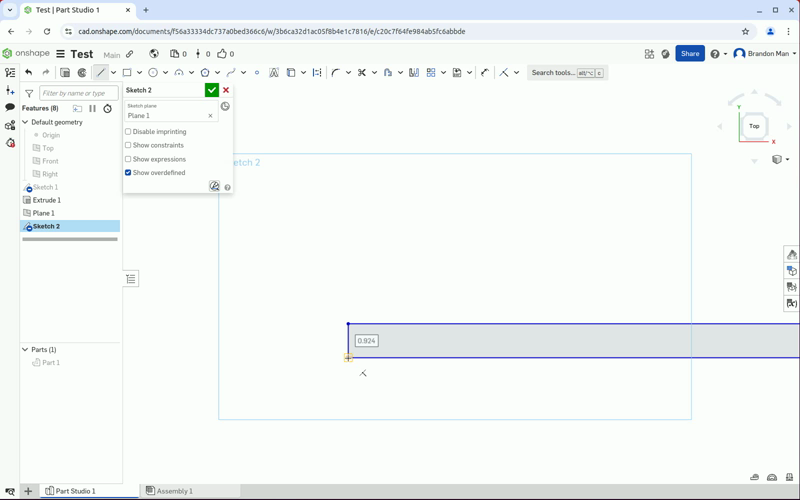
scroll(-6)
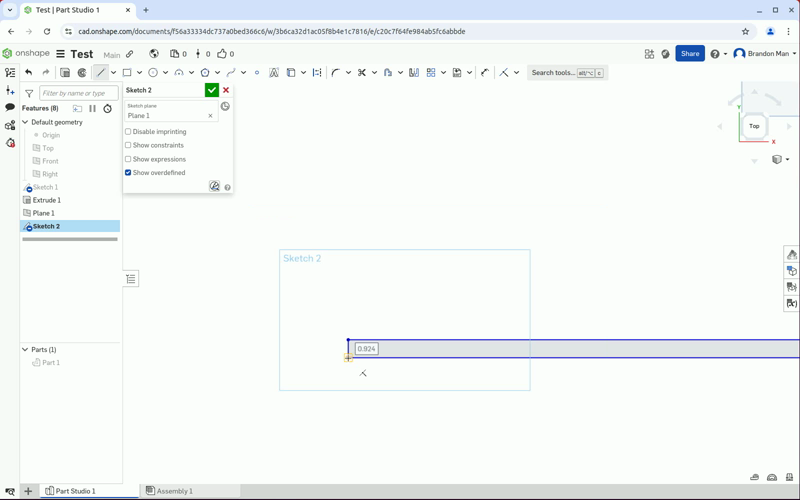
scroll(-6)
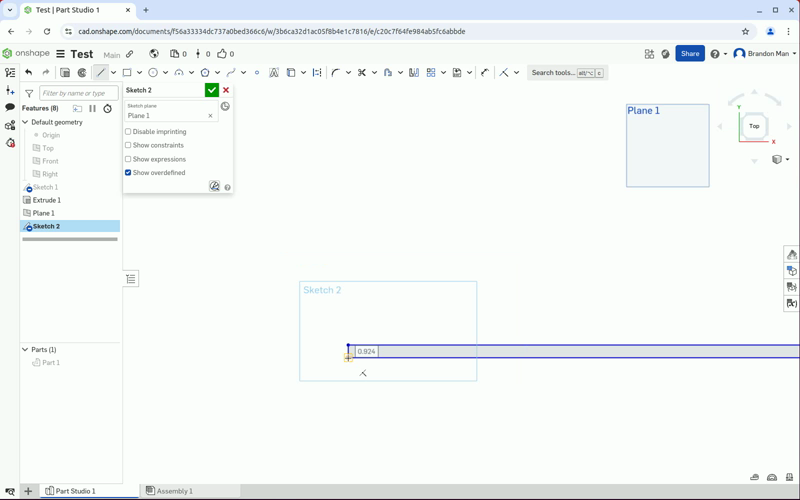
scroll(-6)
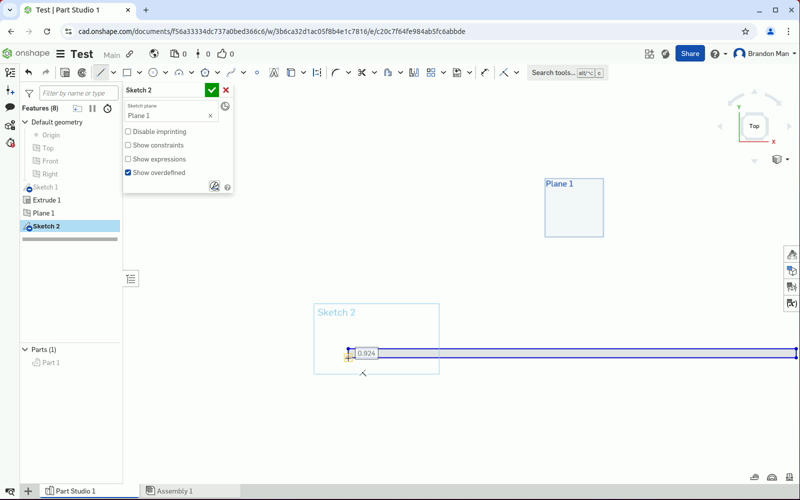
scroll(-6)
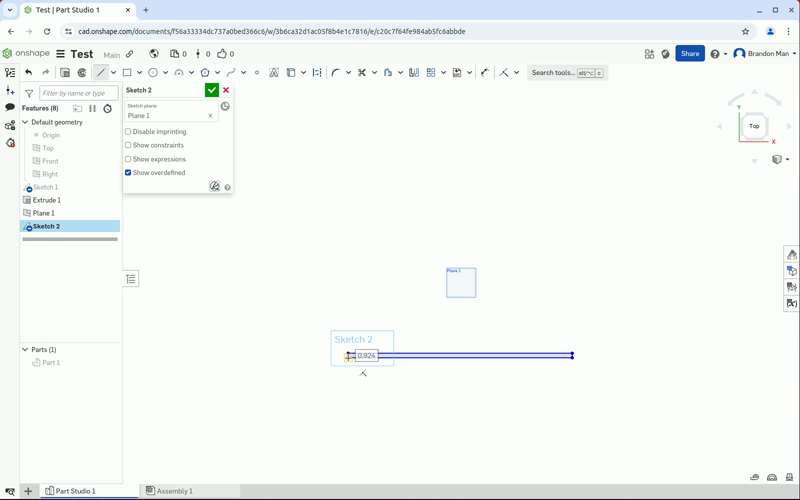
key(esc)
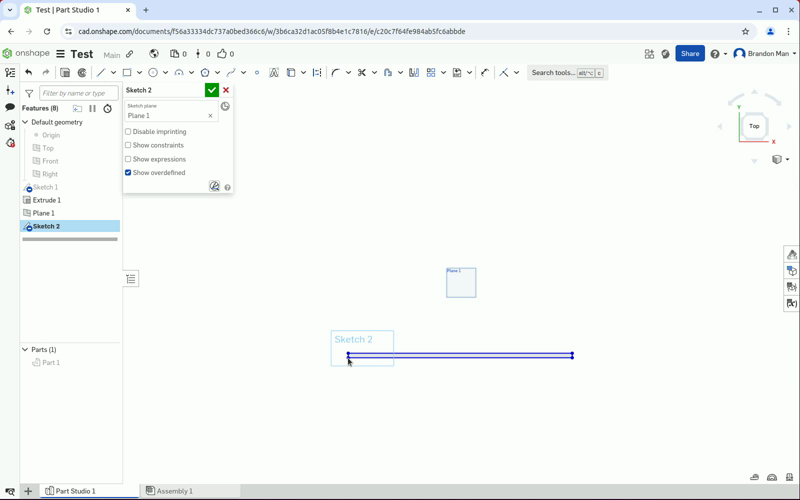
mouse_move(489, 355)
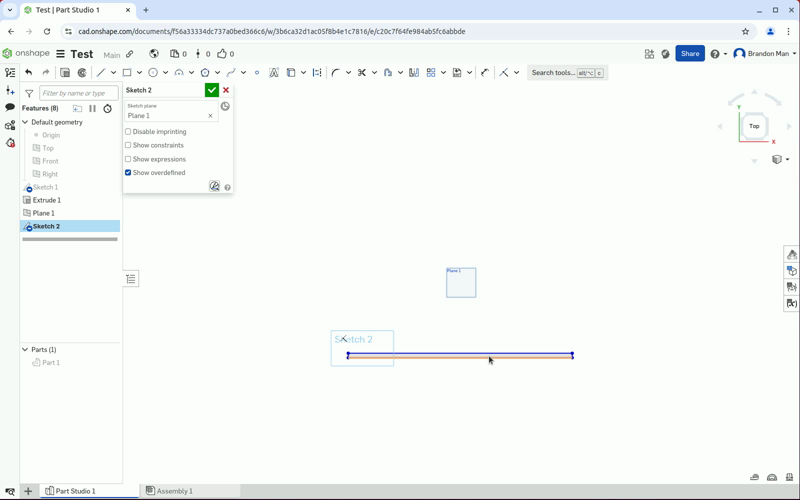
scroll(6)
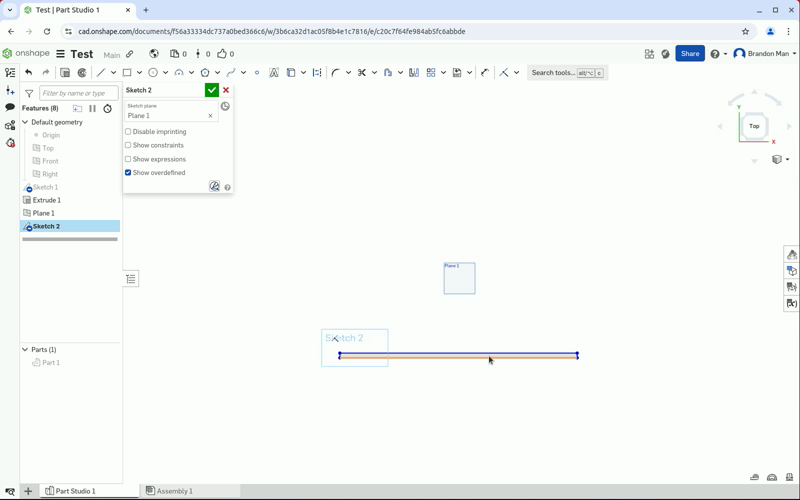
scroll(6)
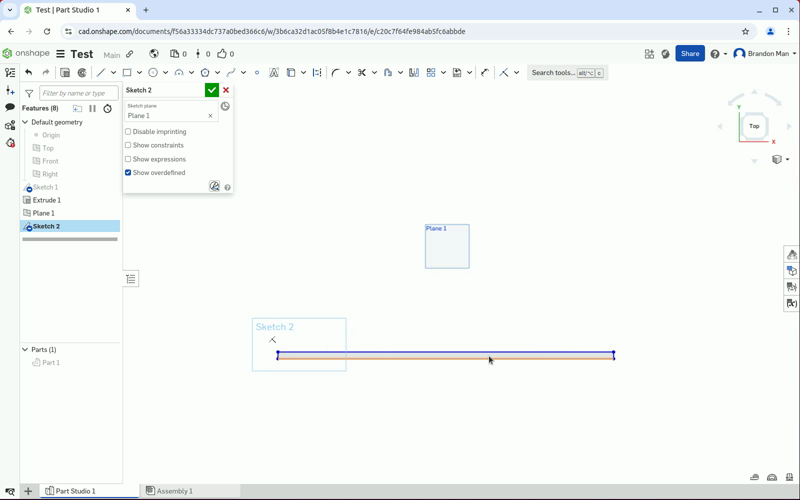
scroll(6)
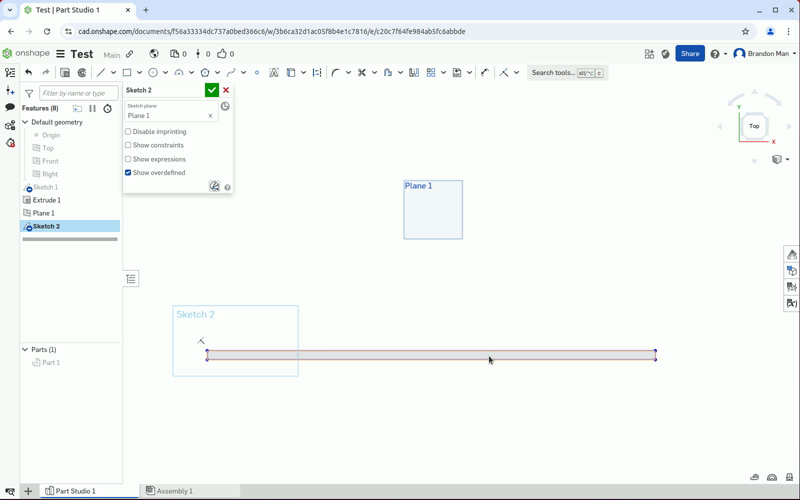
scroll(6)
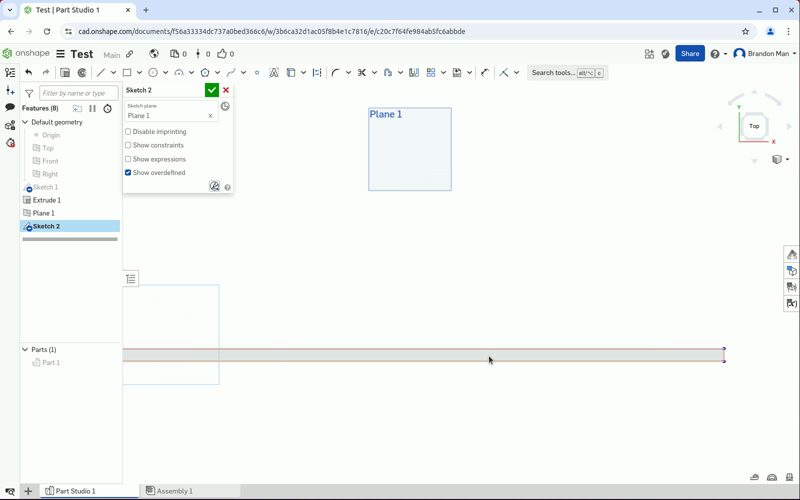
scroll(6)
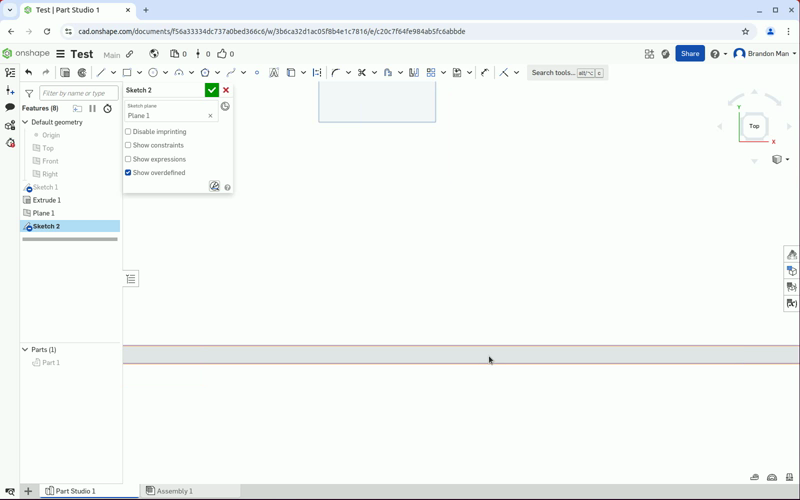
scroll(6)
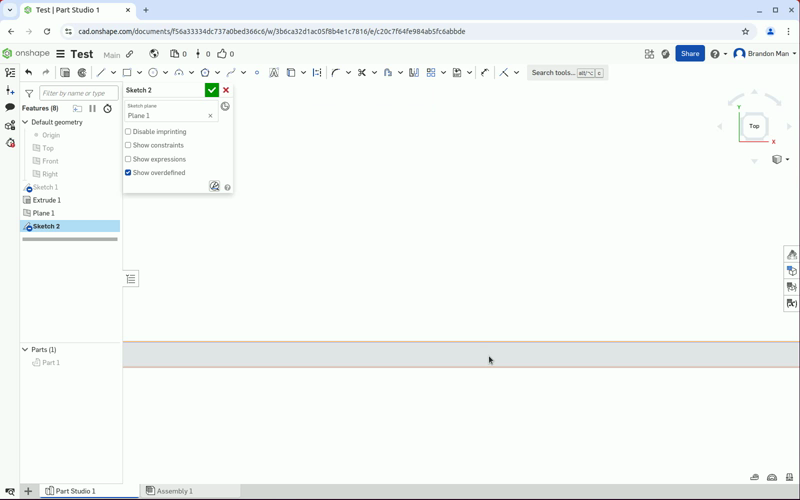
scroll(6)
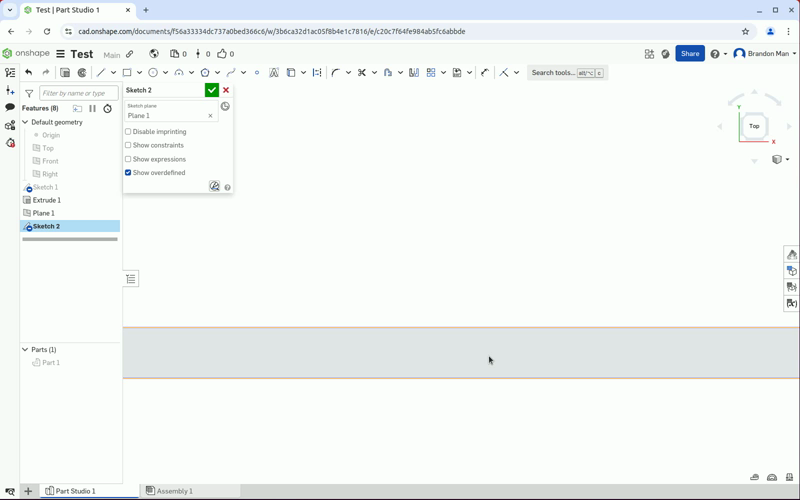
click(489, 355)
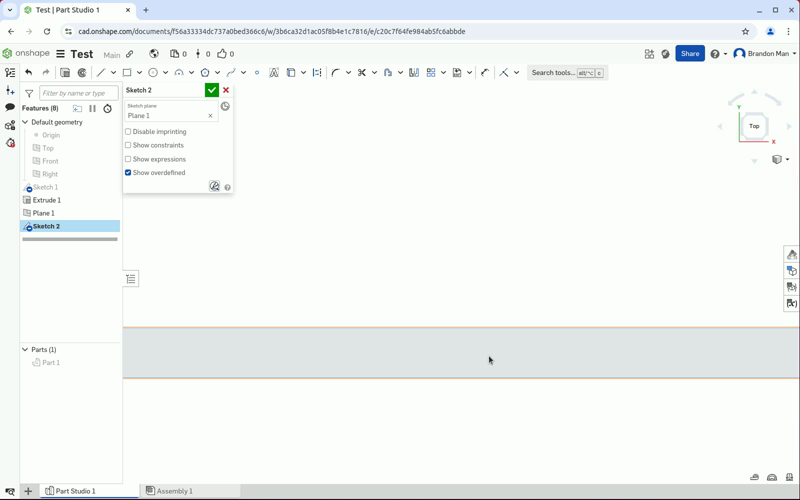
scroll(-6)
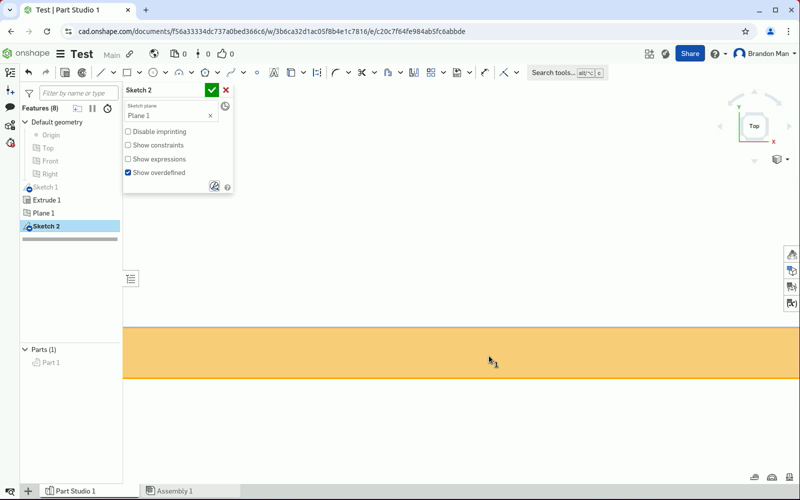
scroll(-6)
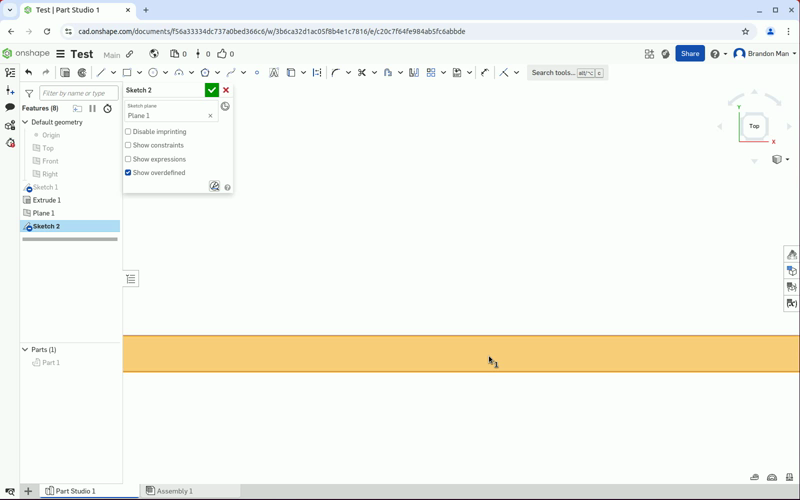
scroll(-6)
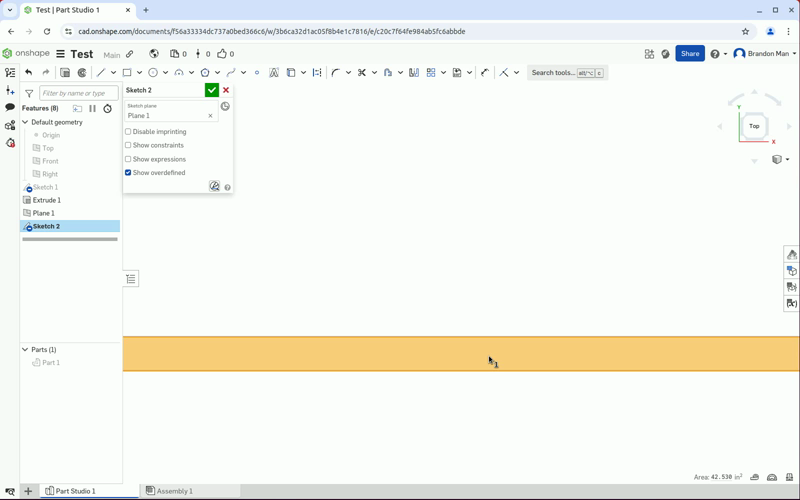
scroll(-6)
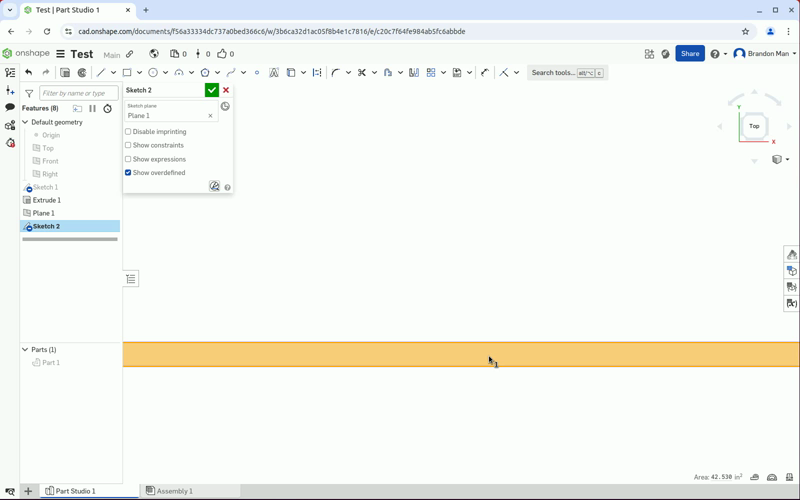
scroll(-6)
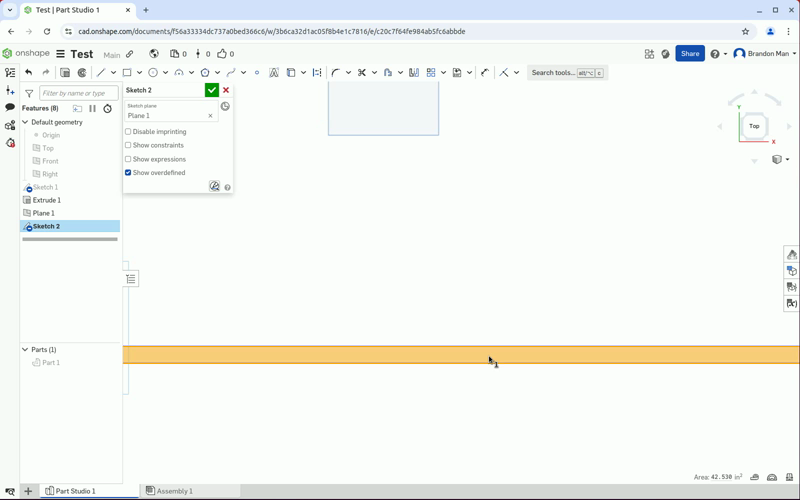
scroll(-6)
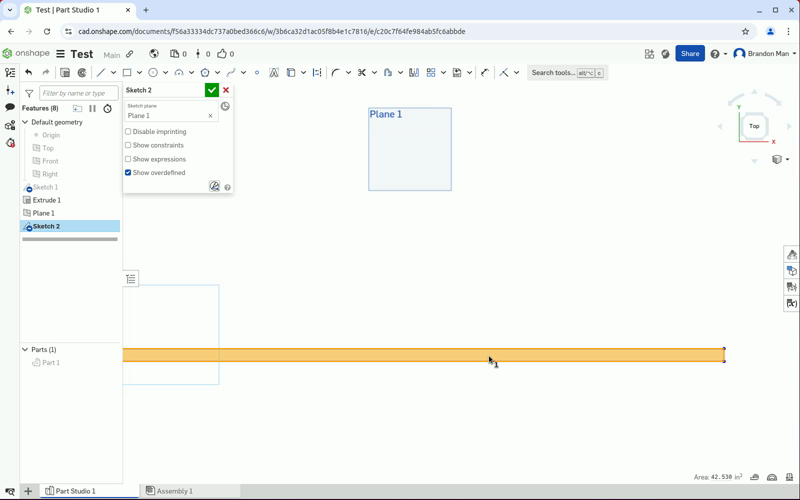
scroll(-6)
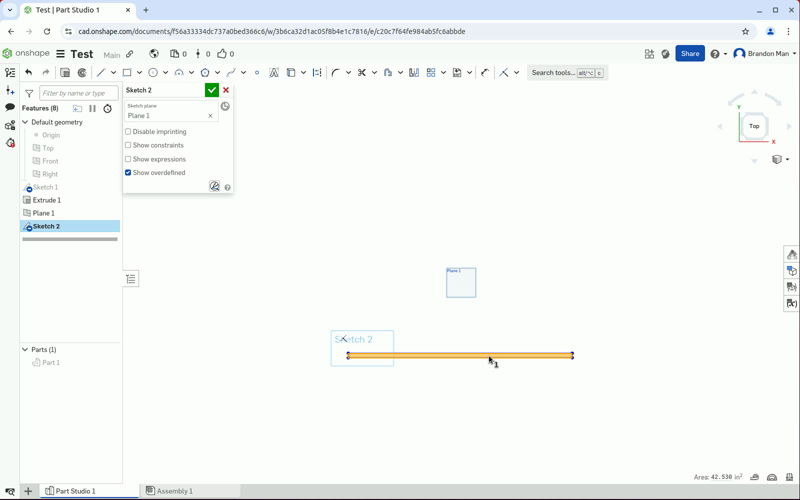
mouse_move(73, 352)
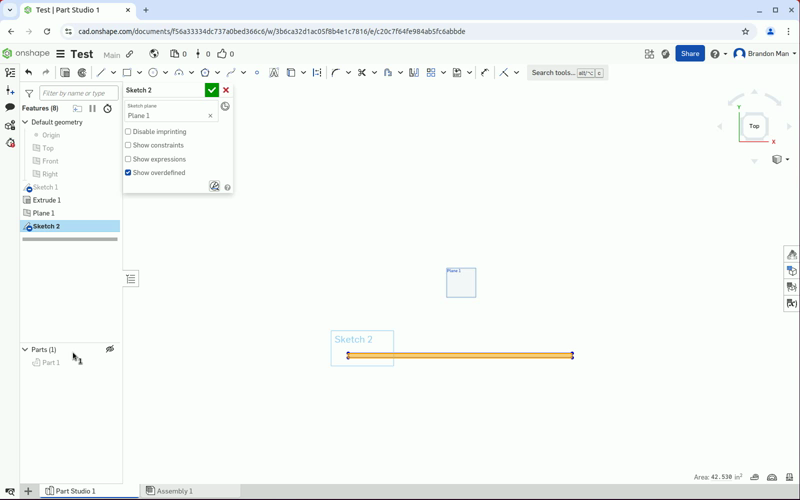
key(shift+y)
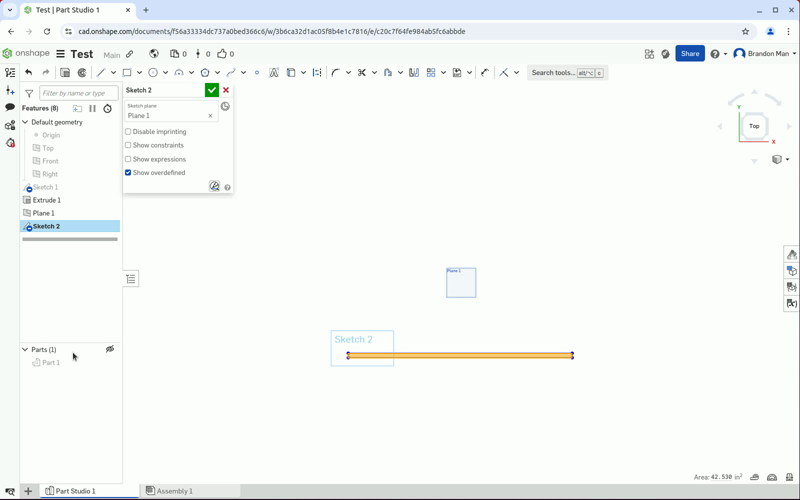
key(shift+e)
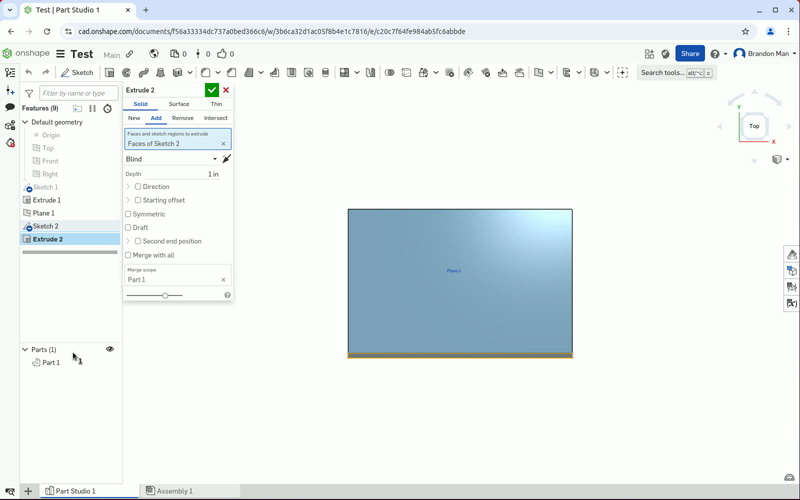
mouse_move(143, 106)
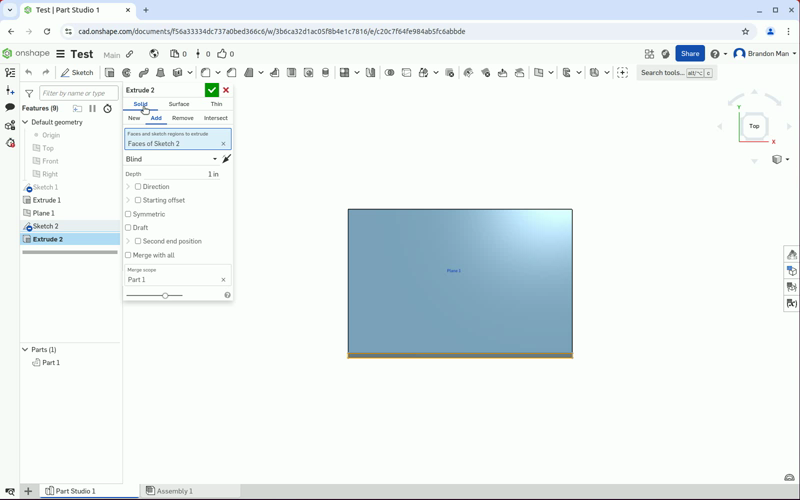
click(143, 106)
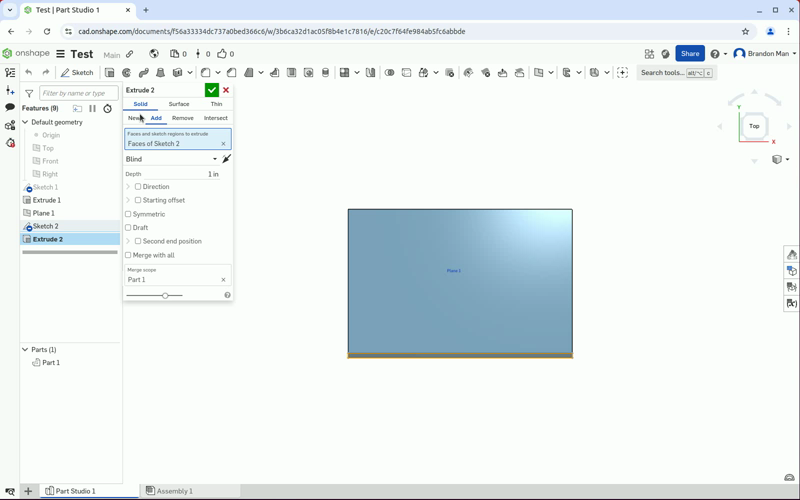
mouse_move(137, 120)
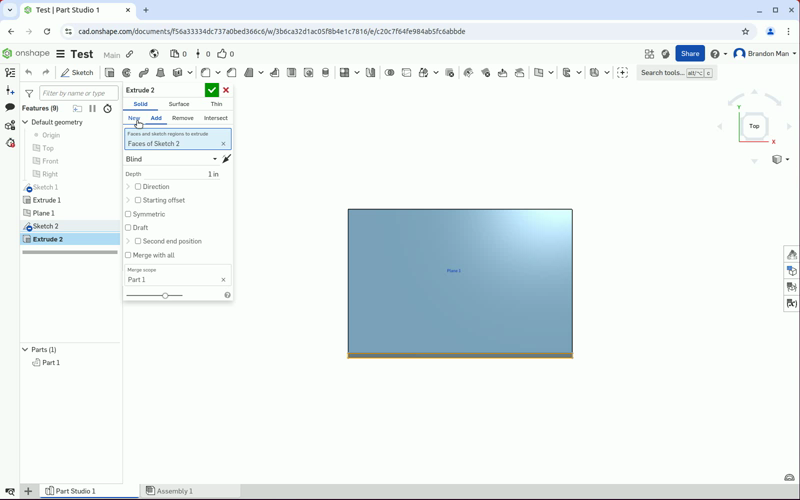
click(137, 120)
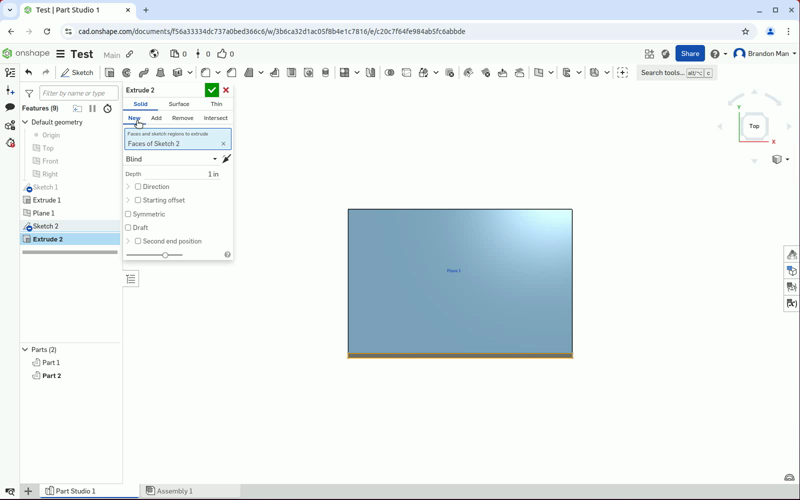
key(tab, 4)
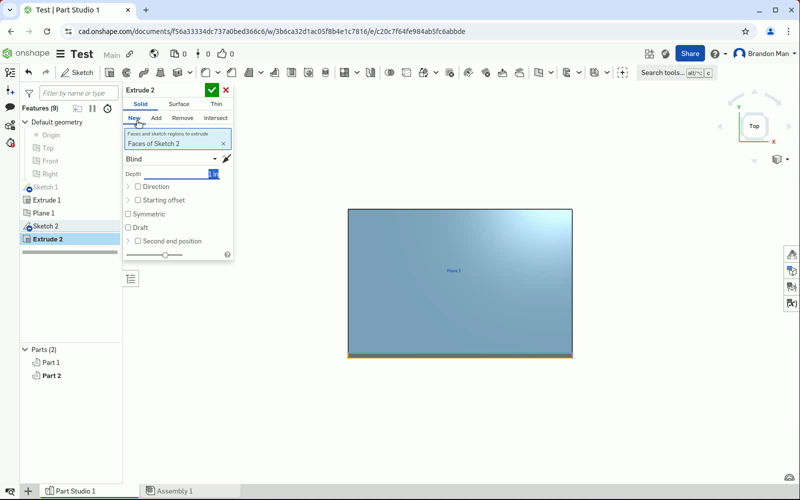
text(0.963)
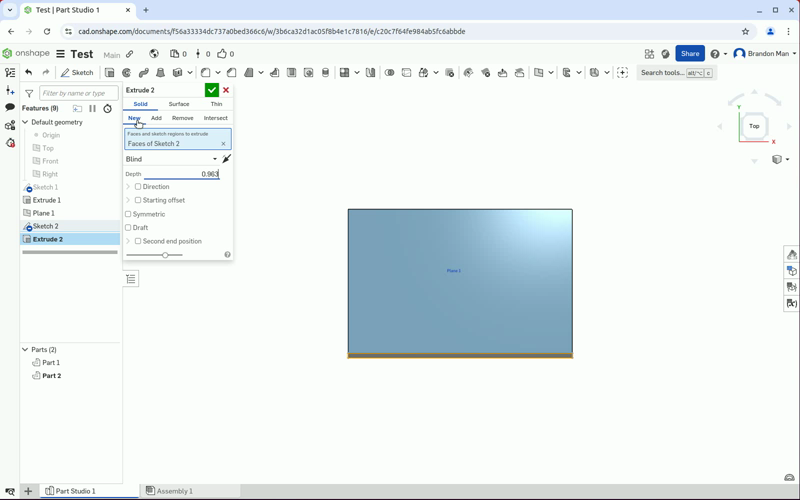
key(enter)
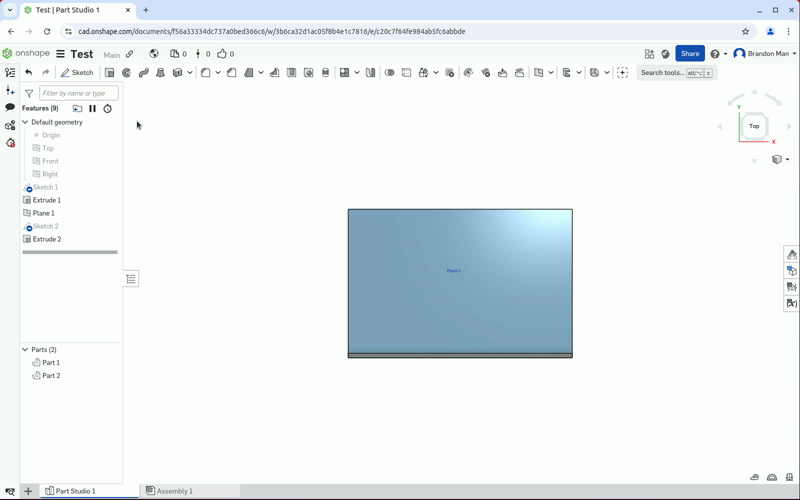
key(shift+h)
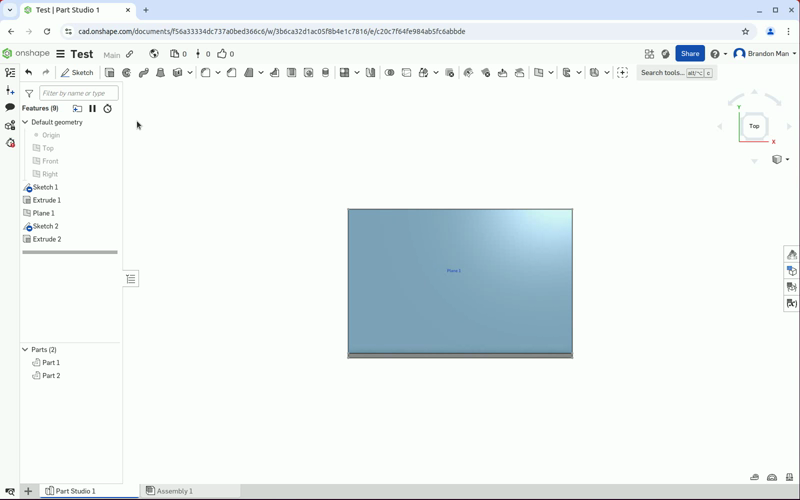
key(shift+h)
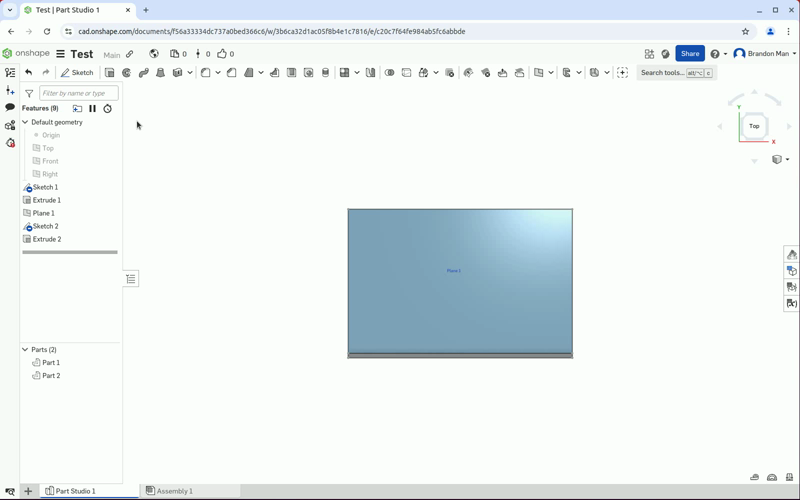
key(shift+7)
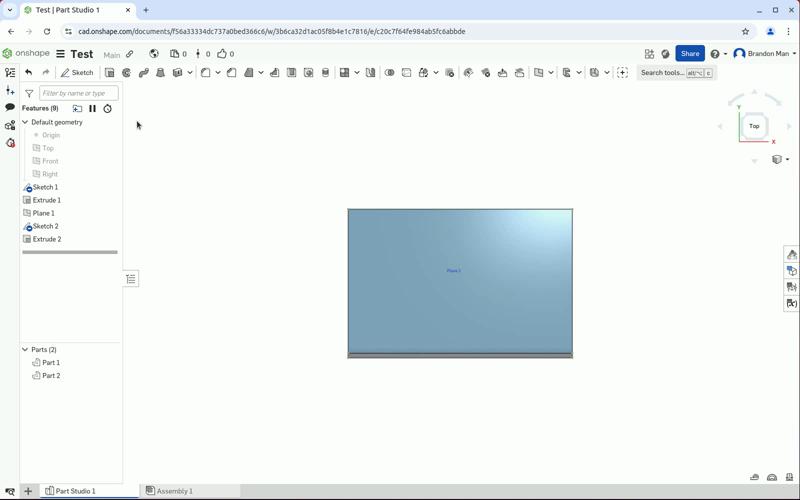
key(up, 3)
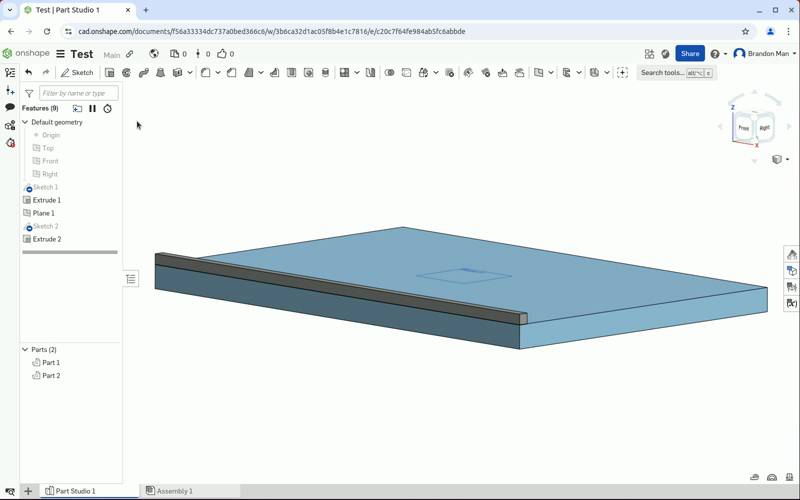
key(left, 3)
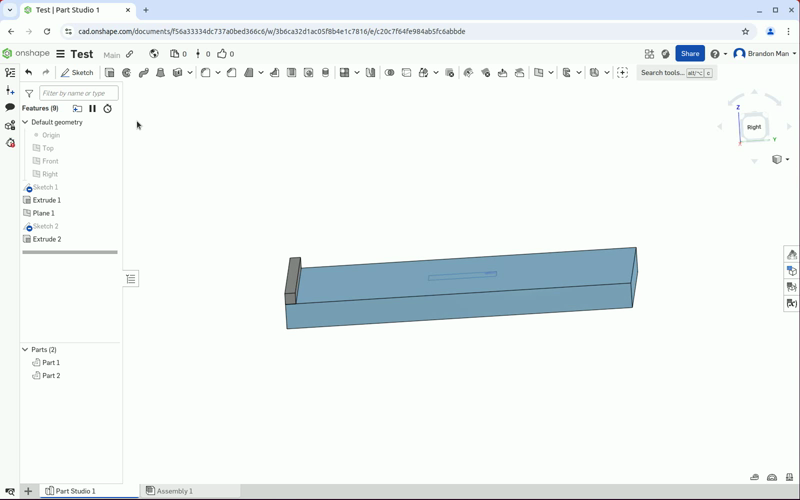
key(right, 3)
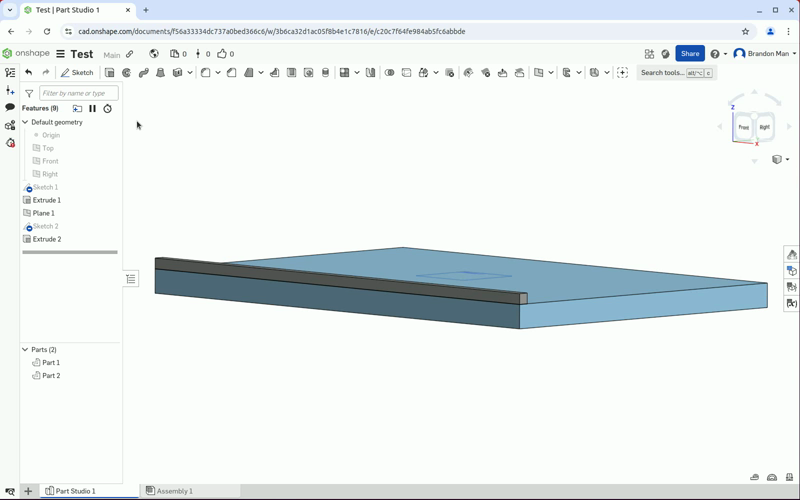
key(down, 3)
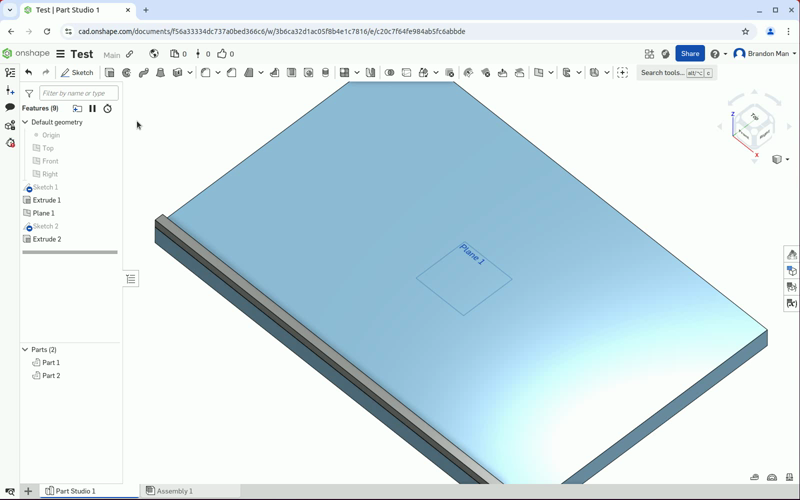
mouse_move(73, 189)
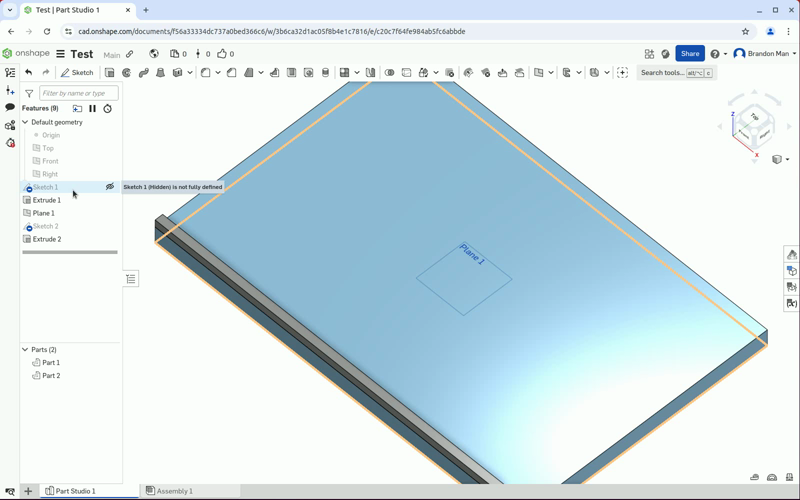
click(73, 189)